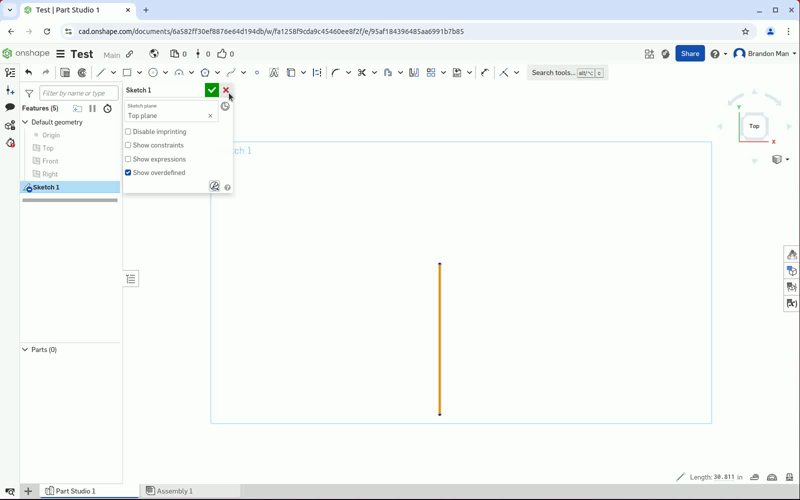
key(shift+h)
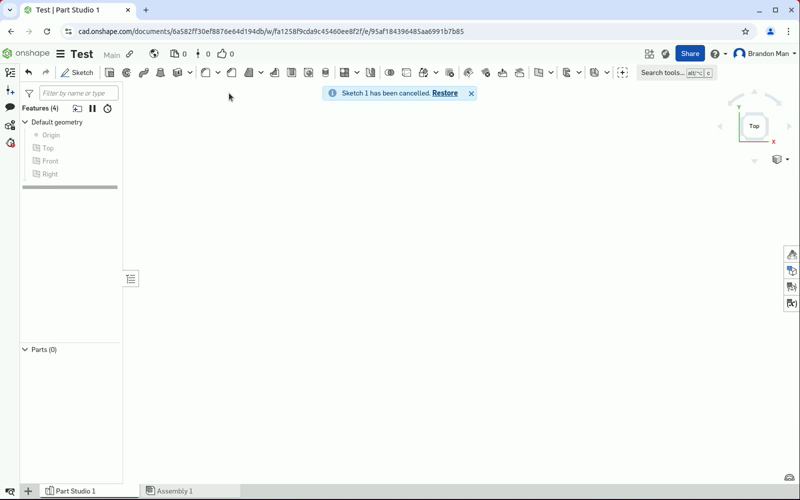
mouse_move(73, 352)
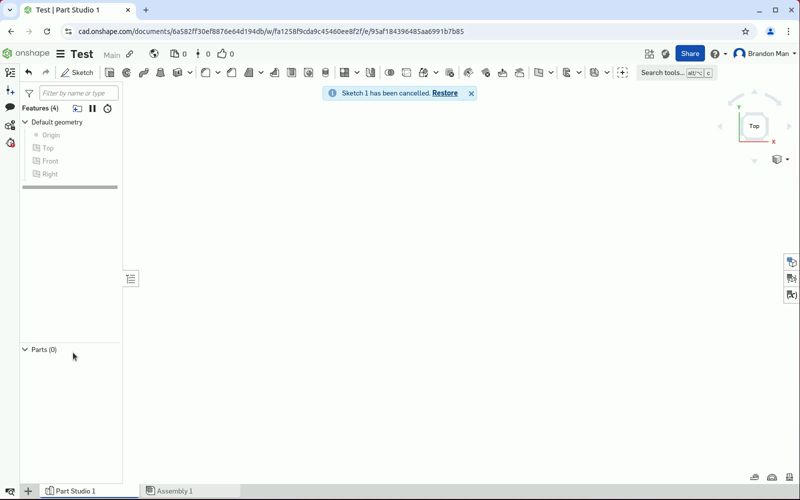
key(y)
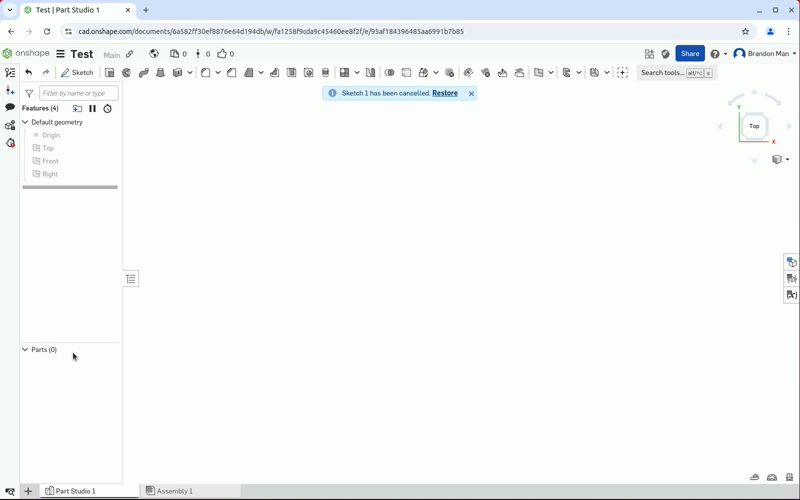
key(shift+p)
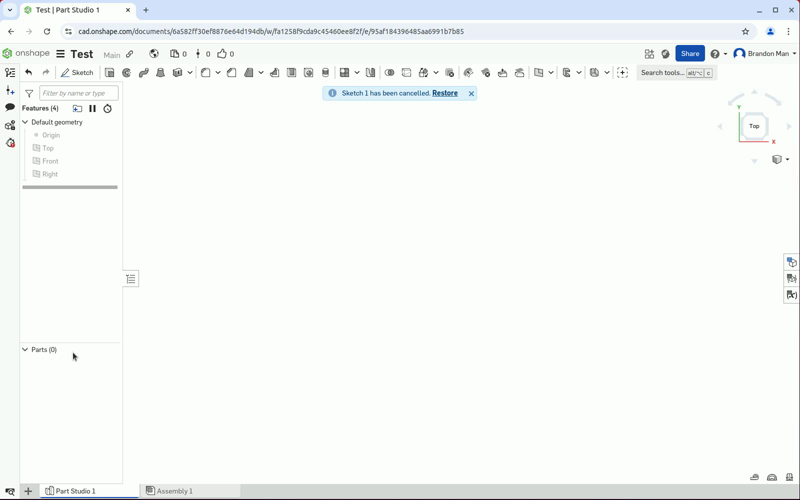
key(space)
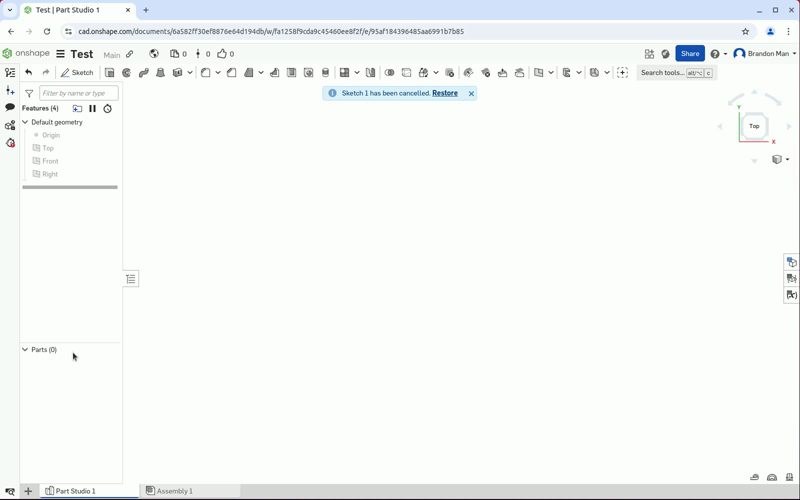
key_down(shift)
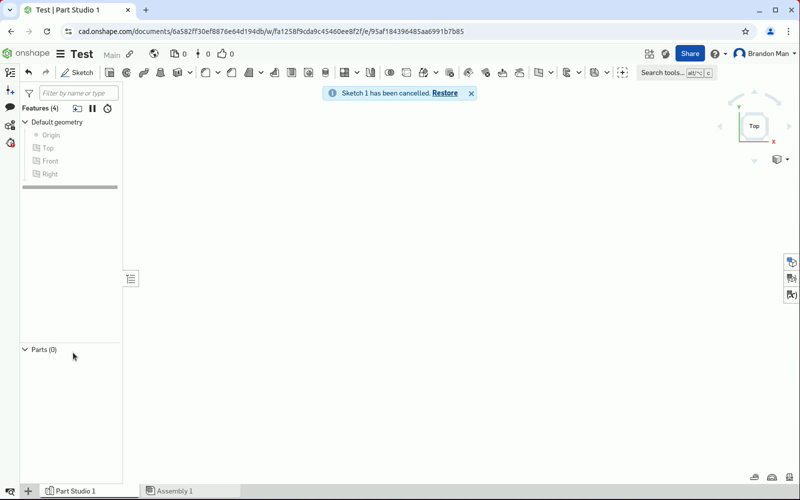
key(up)
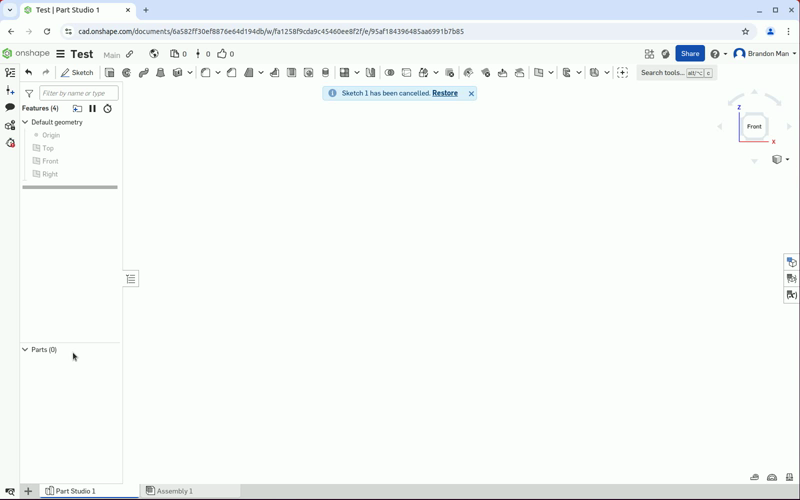
key_up(shift)
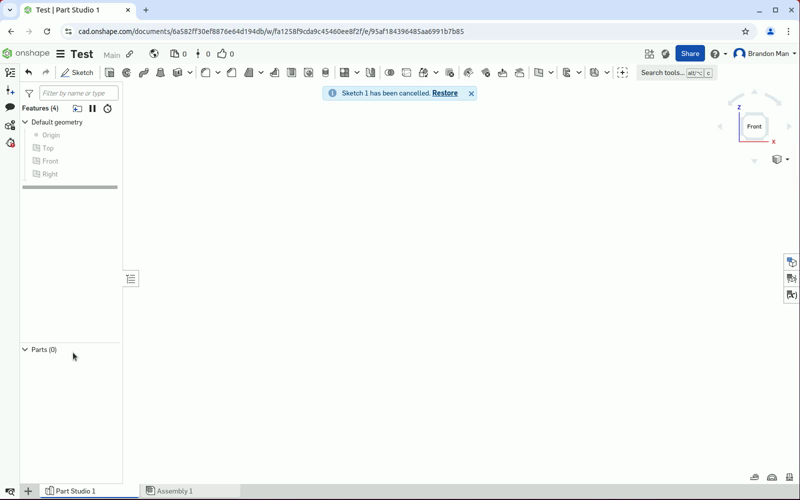
mouse_move(73, 352)
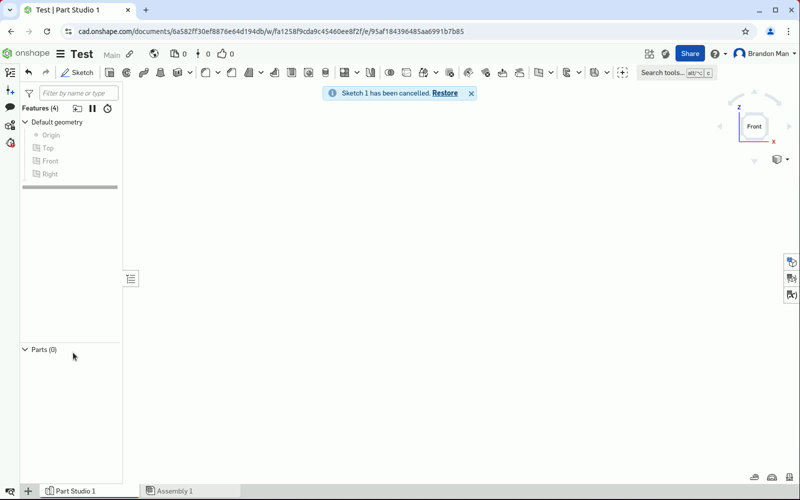
key(shift+y)
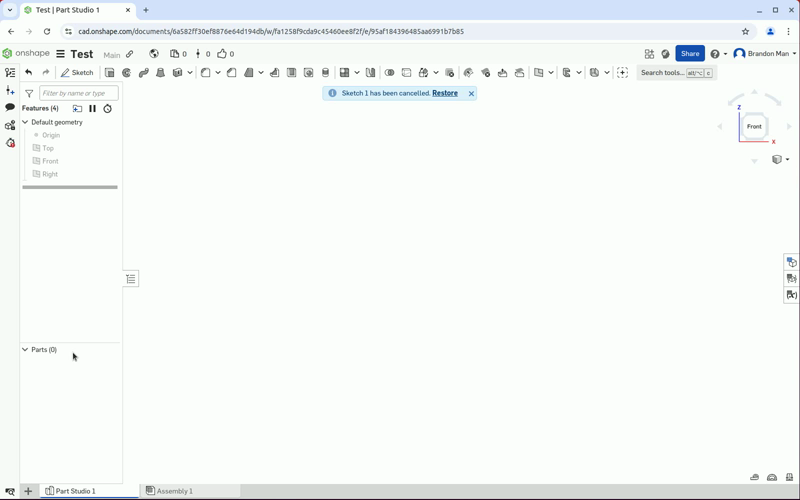
key(shift+s)
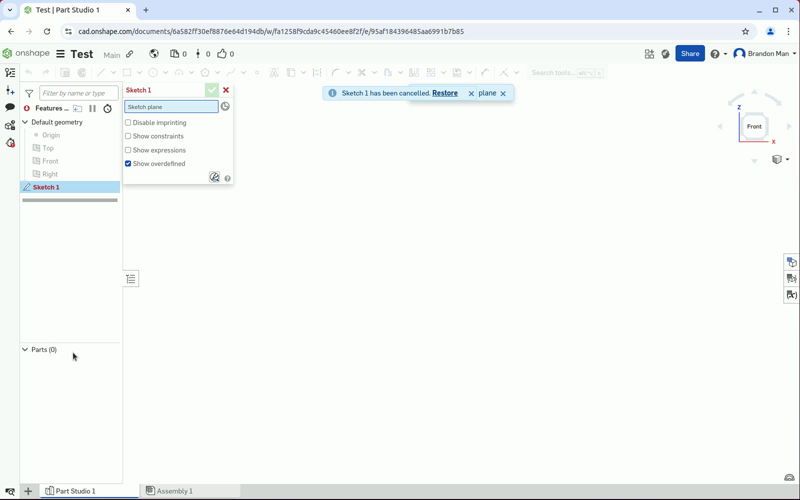
mouse_move(73, 163)
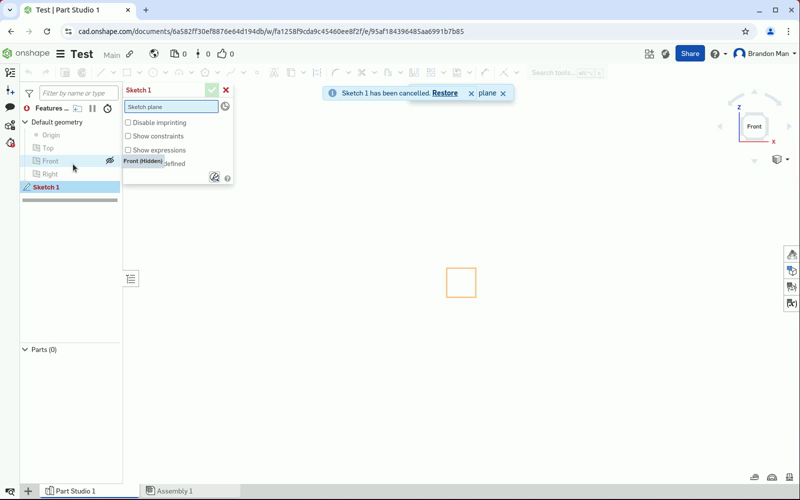
click(73, 163)
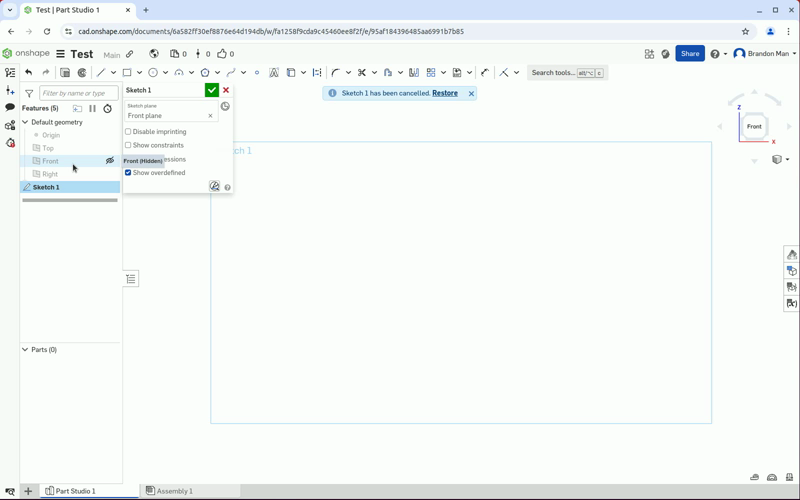
mouse_move(73, 352)
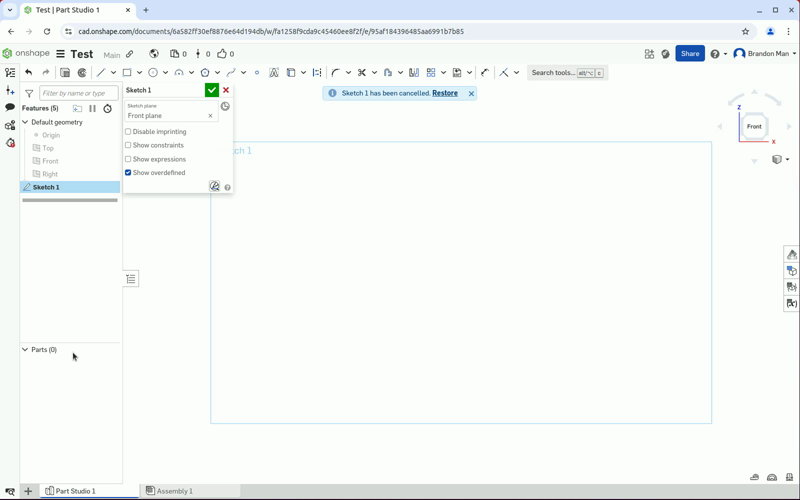
key(y)
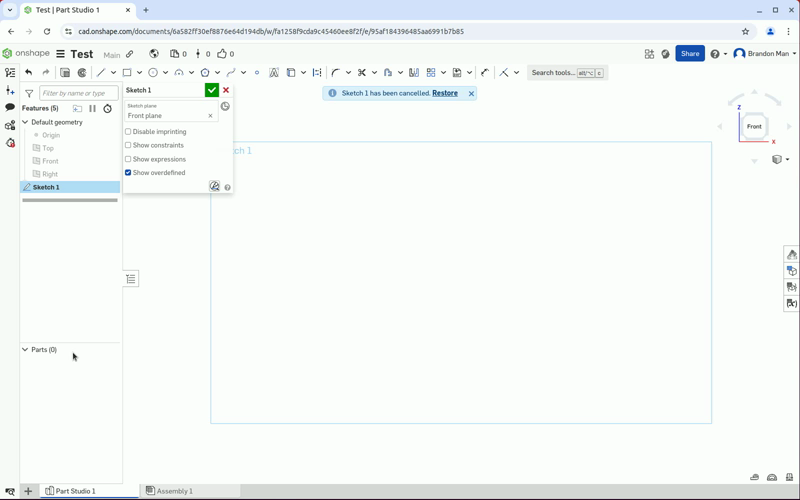
key(l)
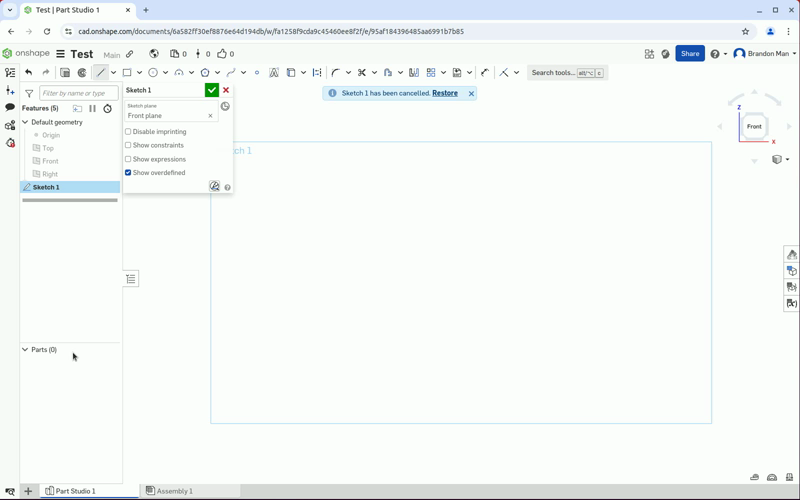
key_down(shift)
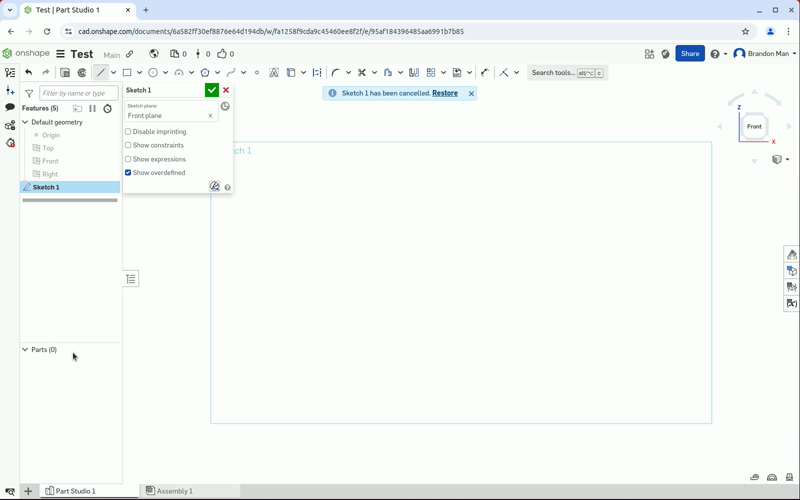
mouse_move(460, 282)
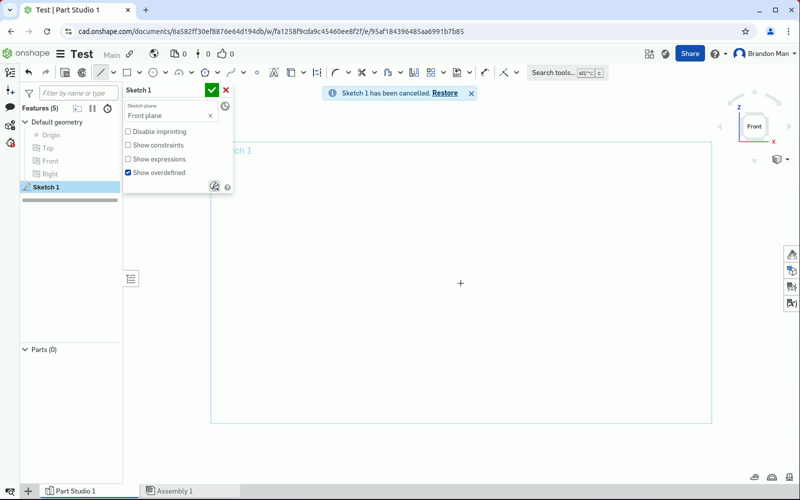
click(460, 282)
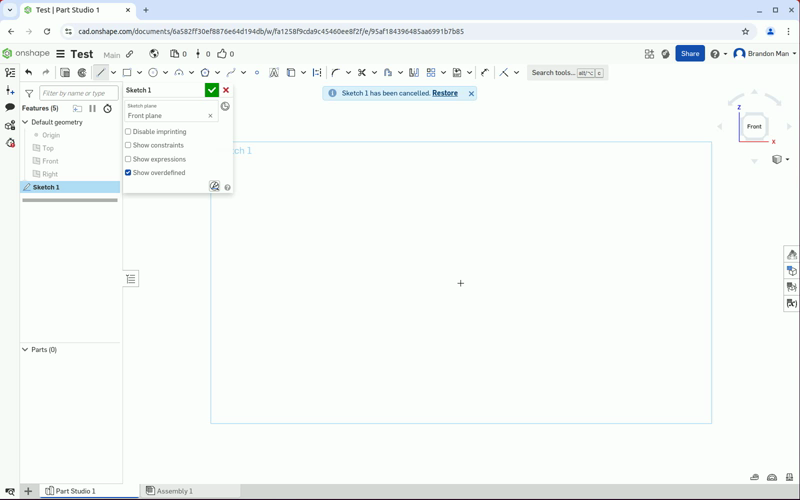
key_up(shift)
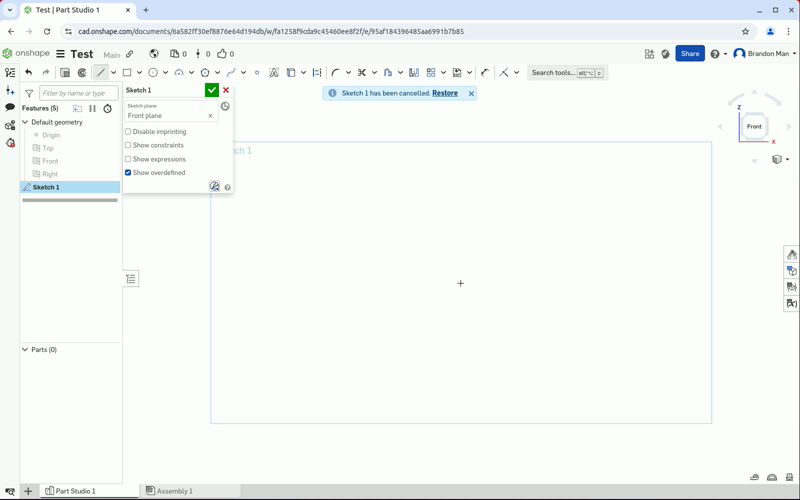
key_down(shift)
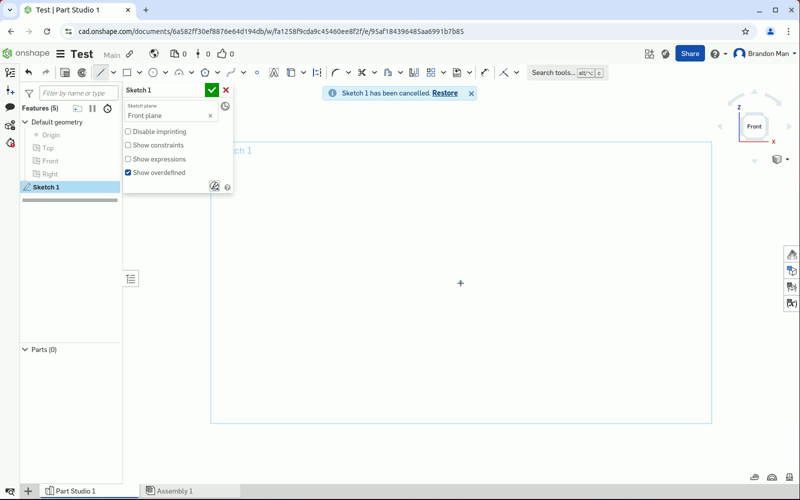
mouse_move(573, 282)
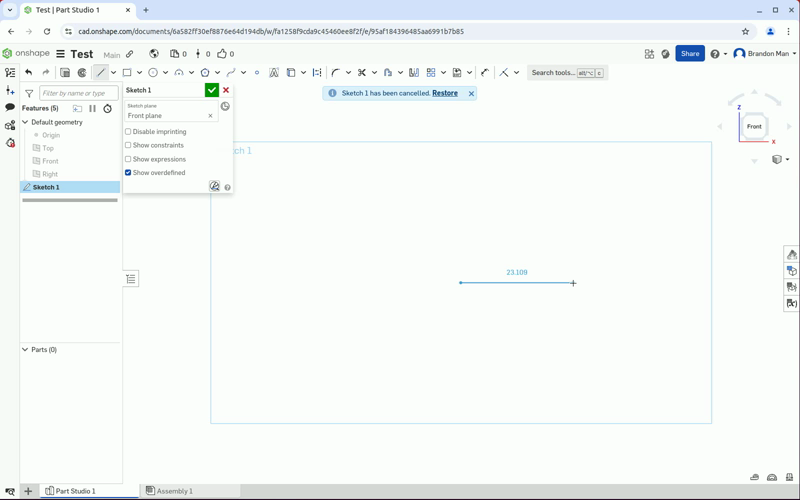
click(573, 282)
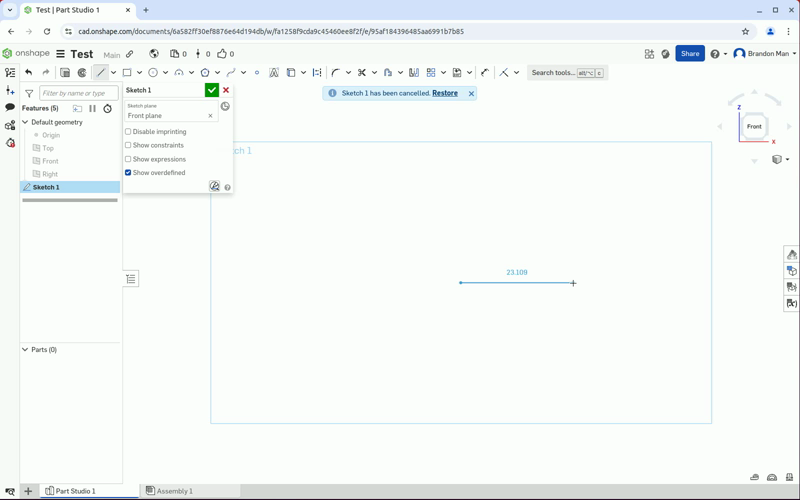
key_up(shift)
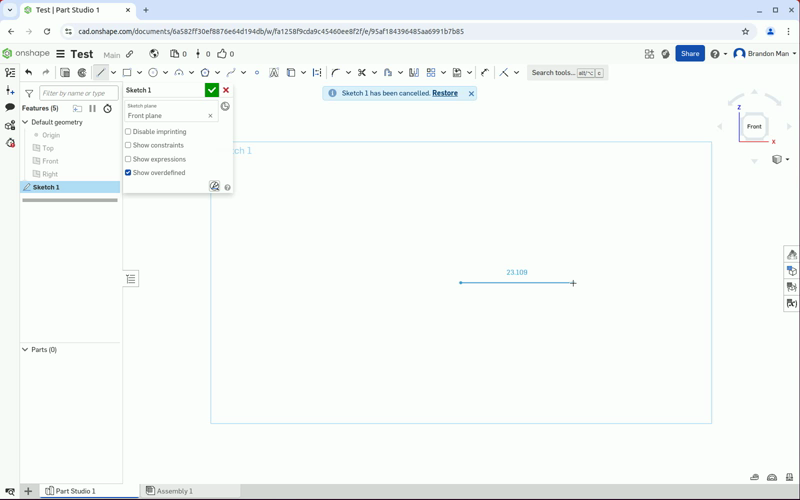
key_down(shift)
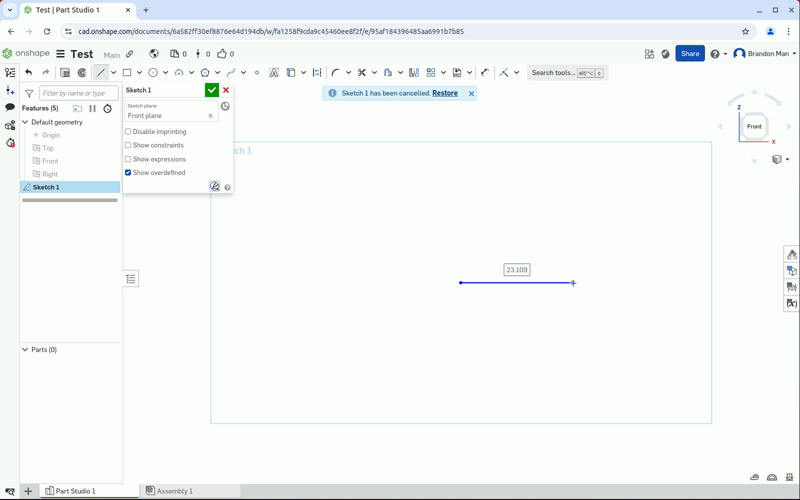
mouse_move(573, 208)
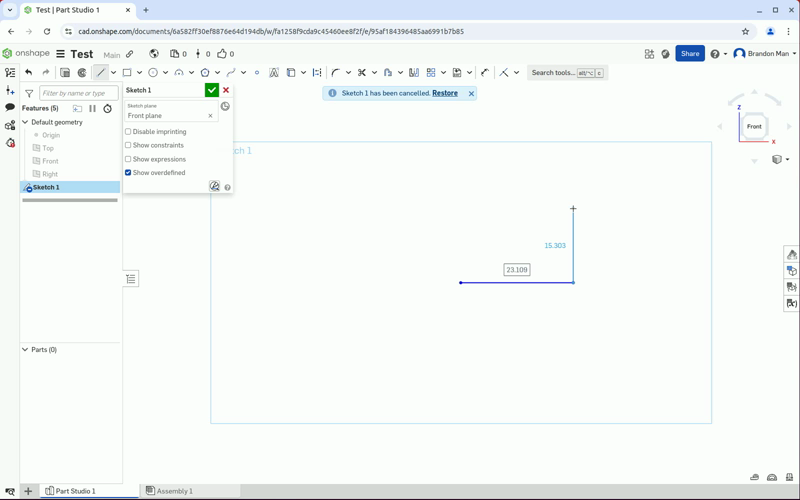
click(573, 208)
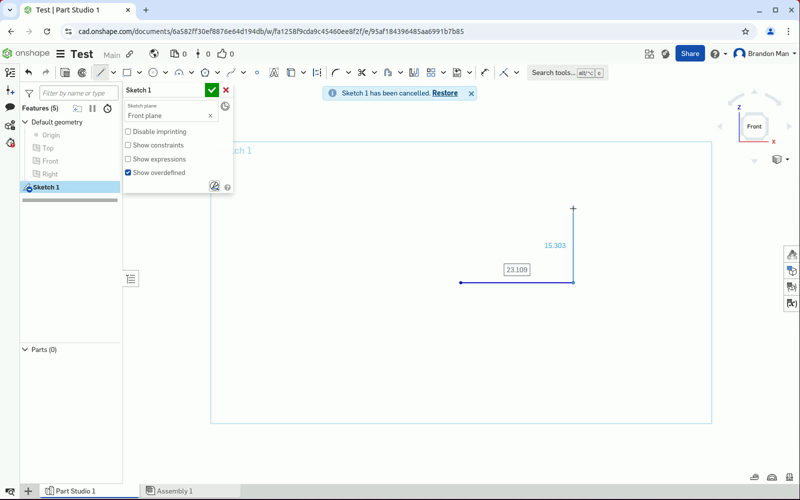
key_up(shift)
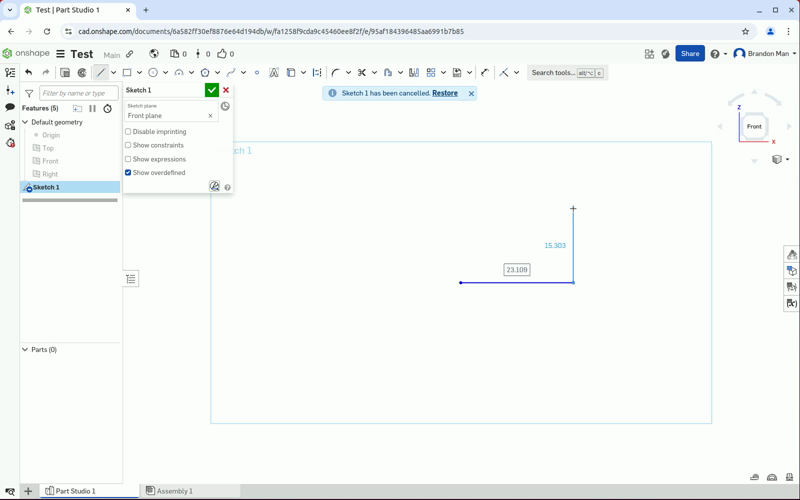
key_down(shift)
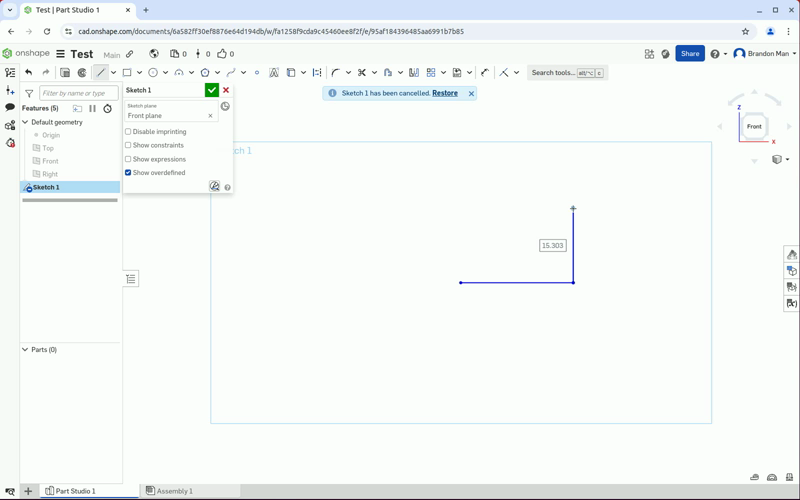
mouse_move(460, 208)
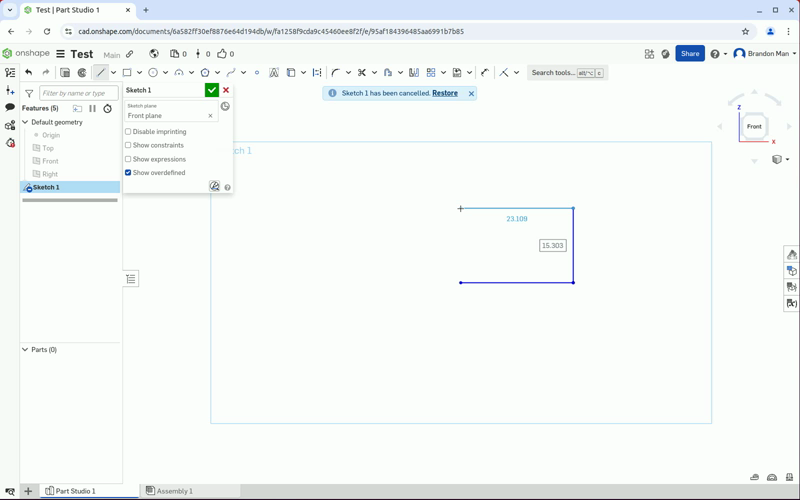
click(460, 208)
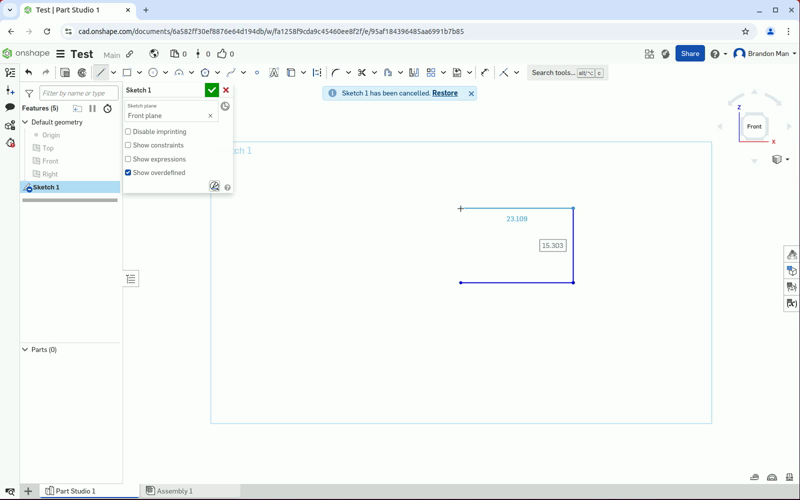
key_up(shift)
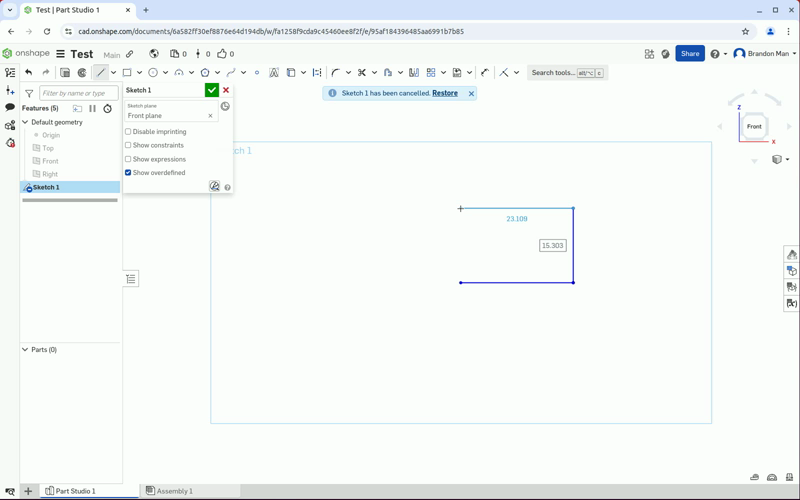
key_down(shift)
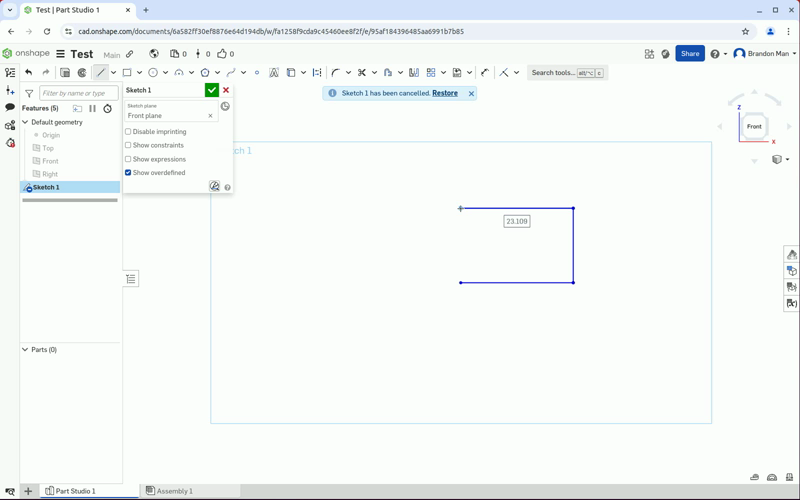
mouse_move(460, 282)
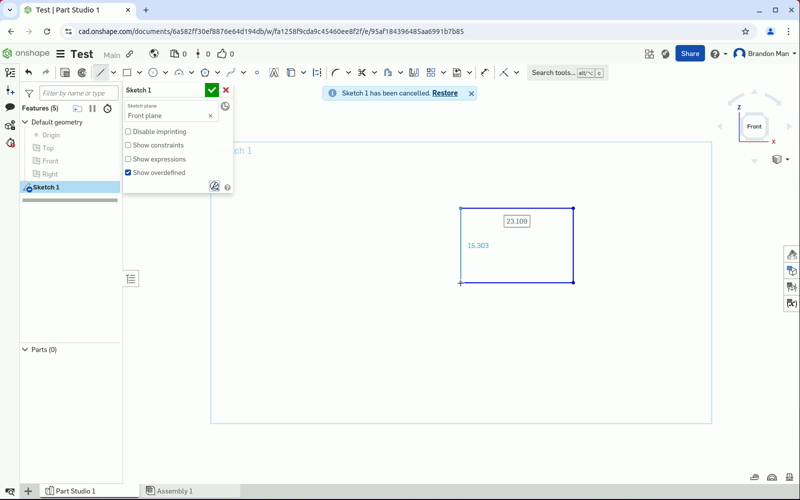
key_up(shift)
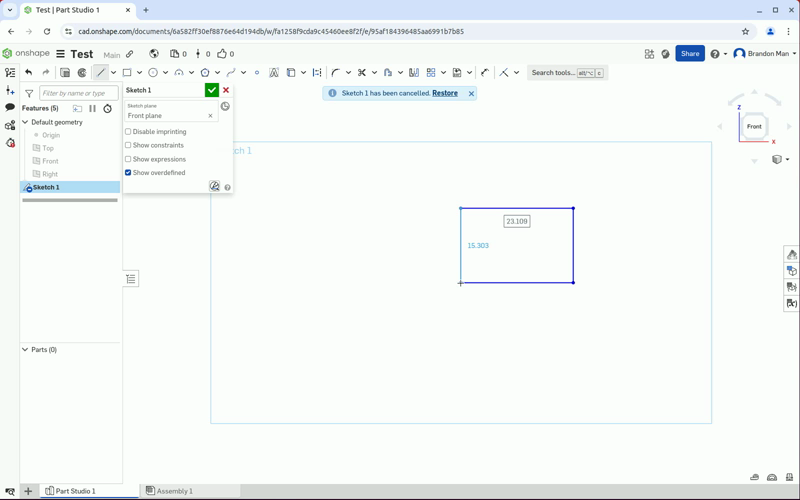
click(460, 282)
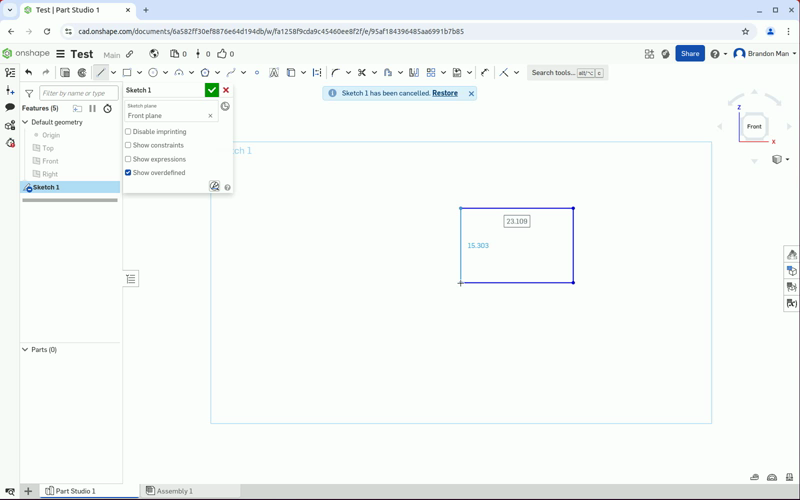
key(esc)
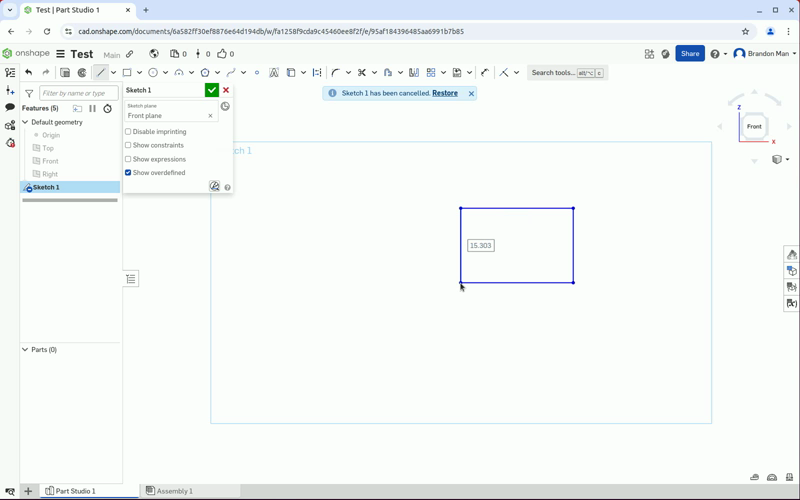
mouse_move(496, 216)
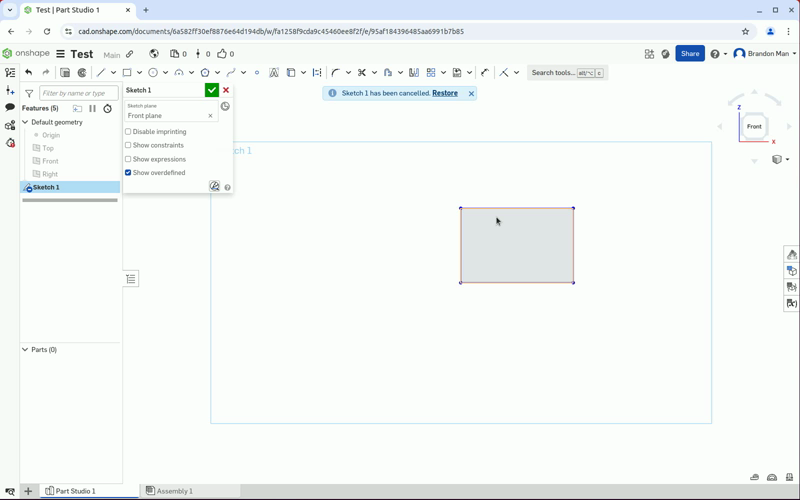
click(496, 216)
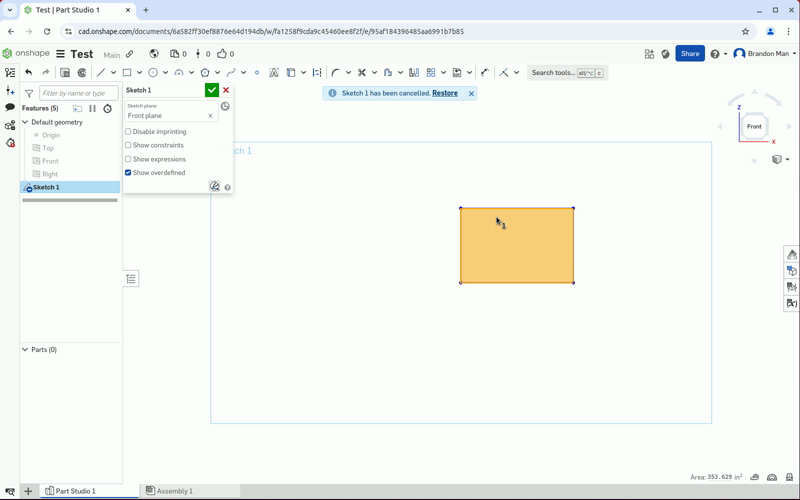
mouse_move(73, 352)
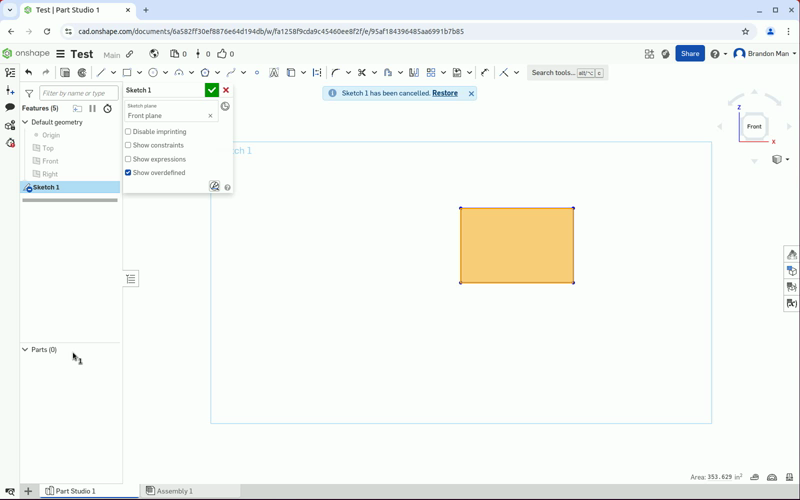
key(shift+y)
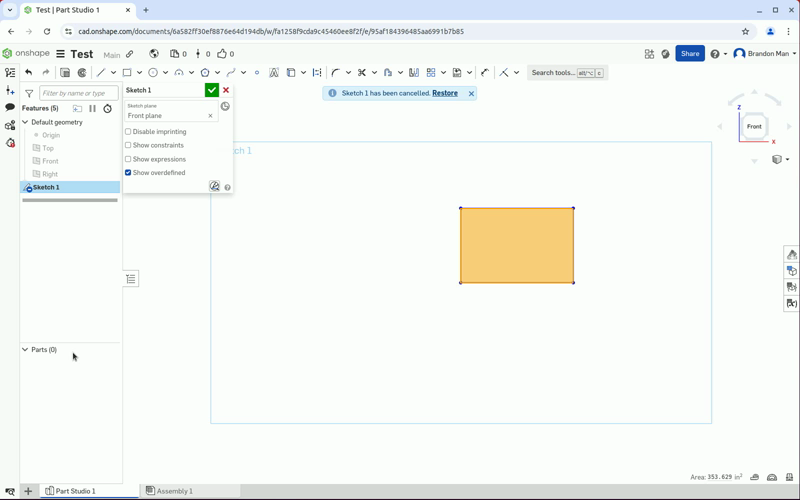
key(shift+e)
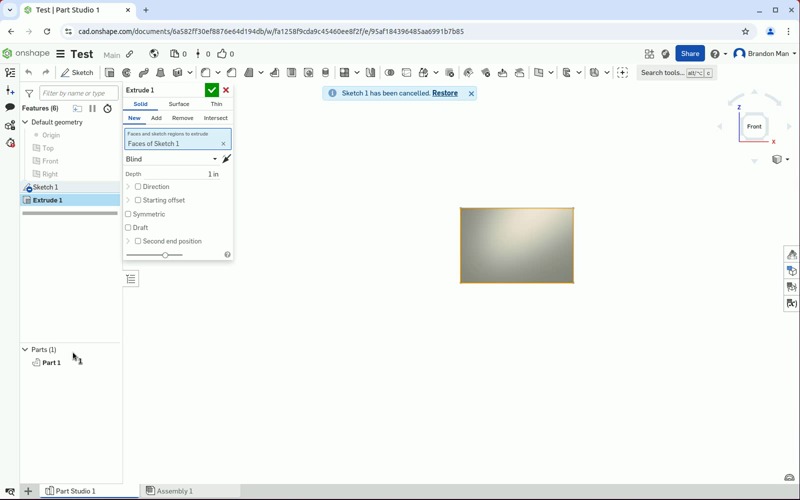
mouse_move(143, 106)
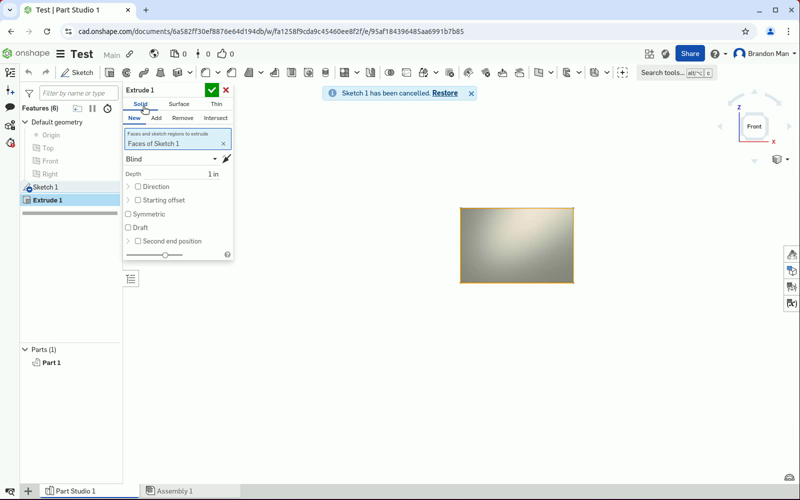
click(143, 106)
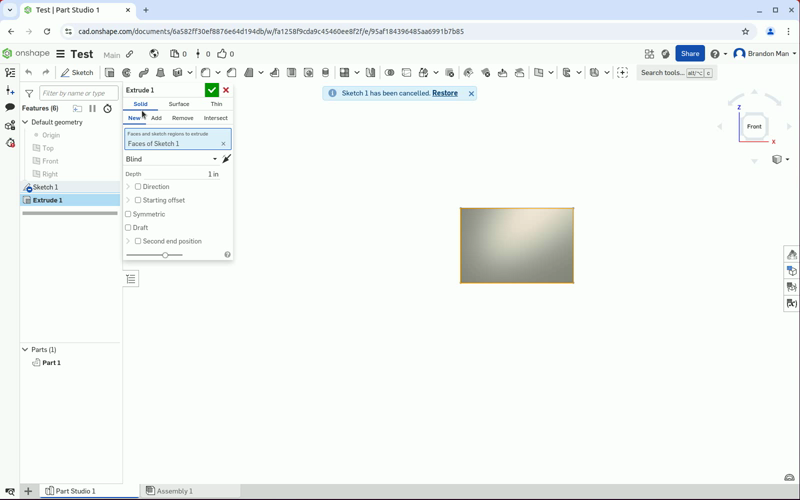
mouse_move(137, 120)
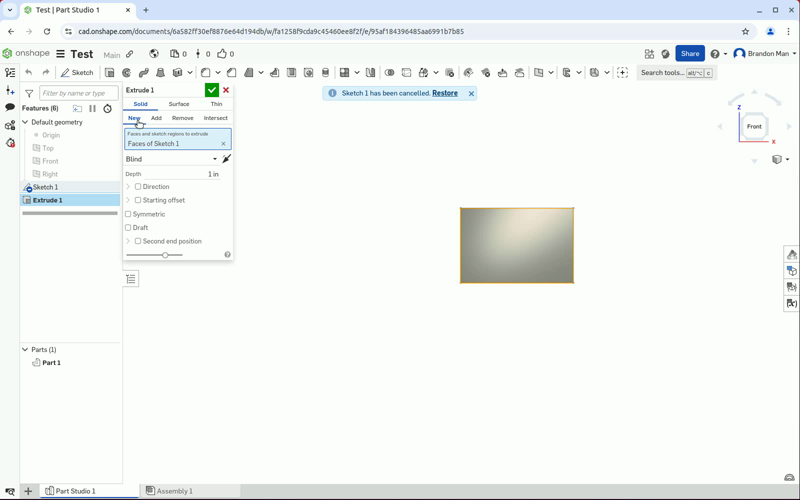
click(137, 120)
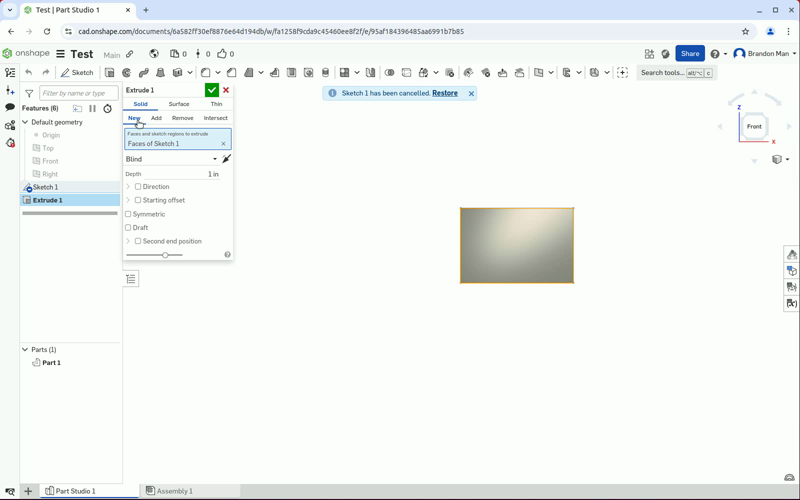
key(tab, 4)
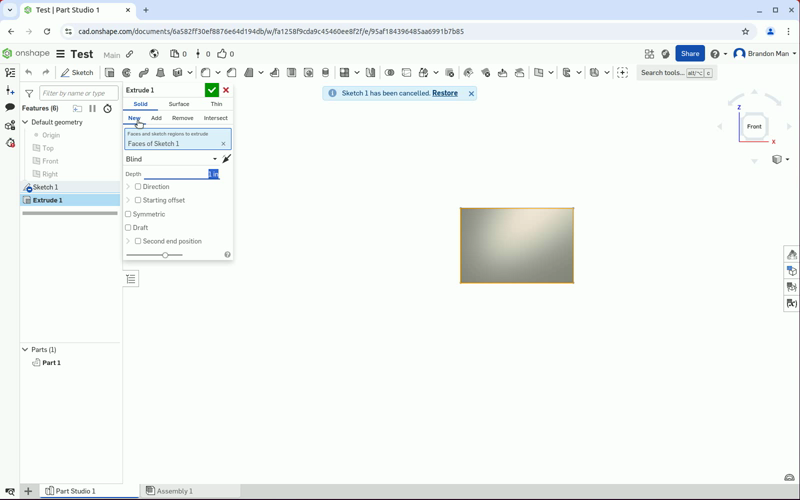
text(15.405)
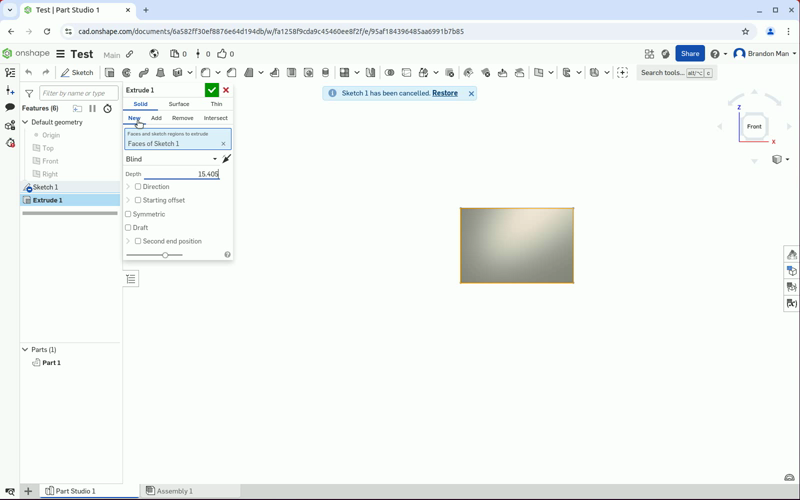
key(enter)
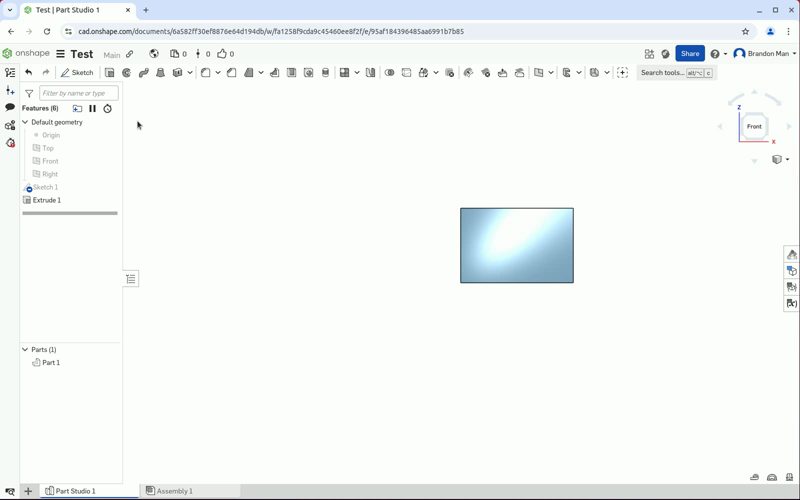
key(shift+h)
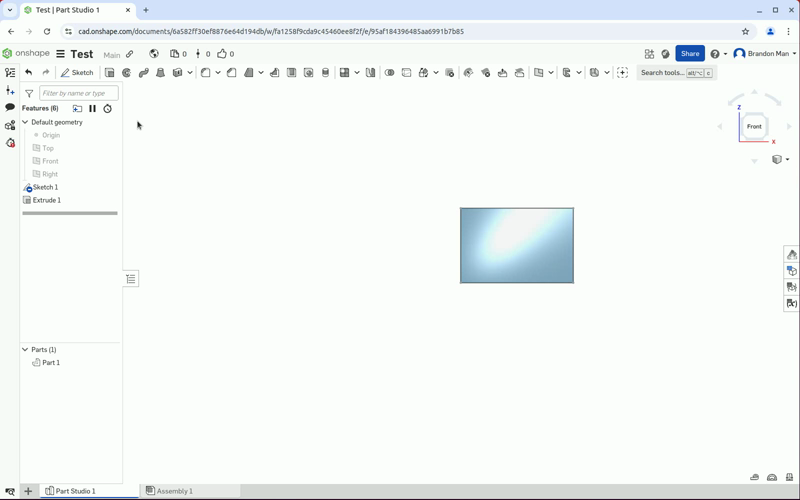
key(shift+h)
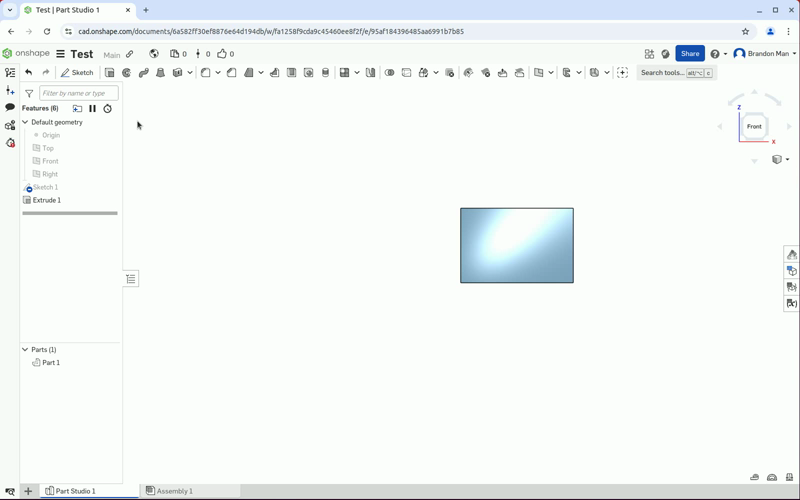
mouse_move(73, 189)
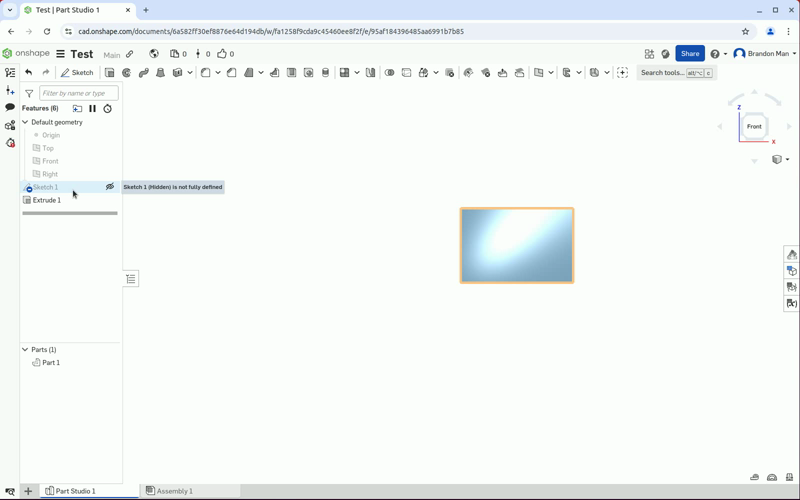
click(73, 189)
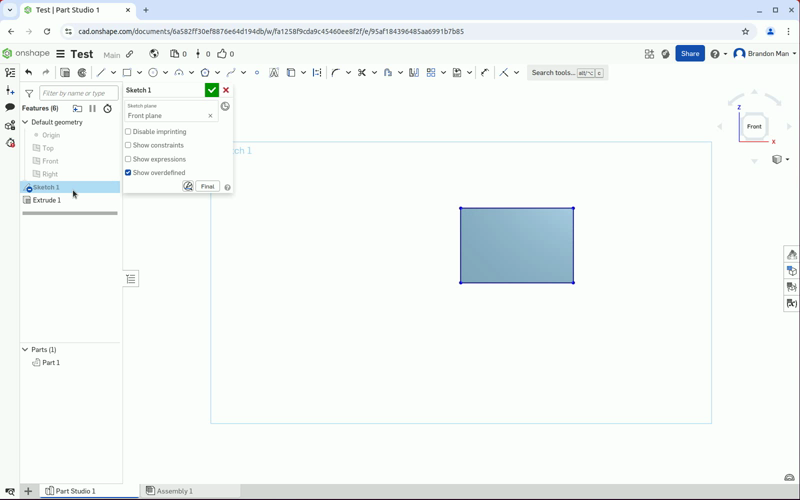
mouse_move(229, 92)
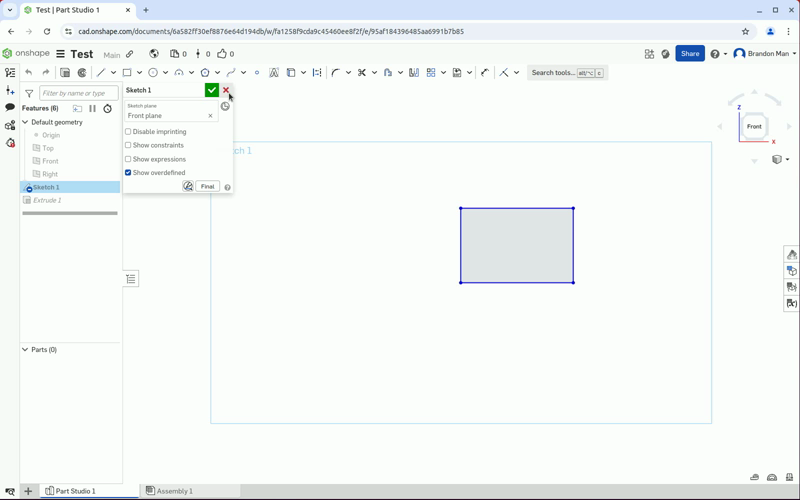
click(229, 92)
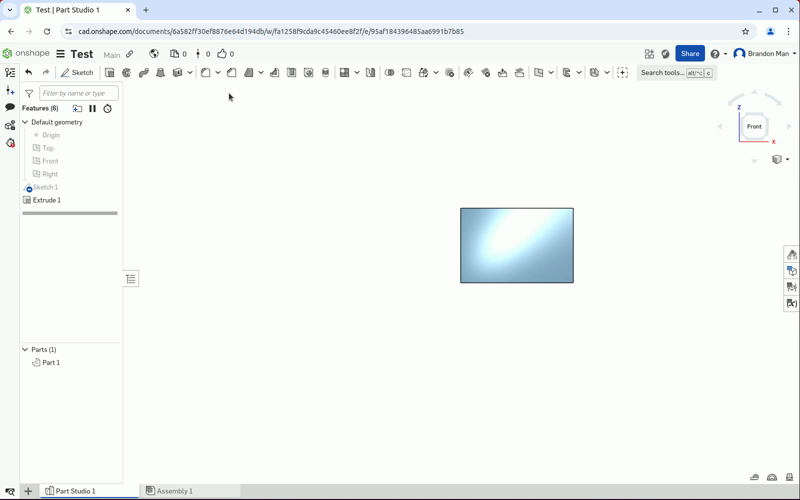
mouse_move(541, 75)
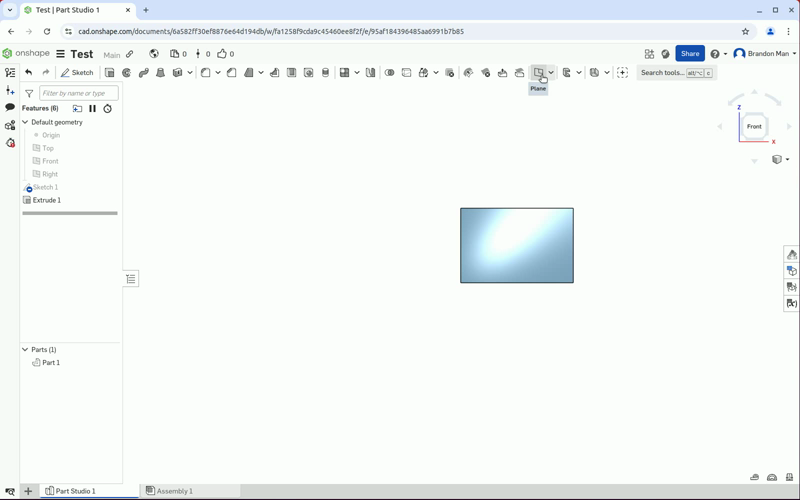
click(541, 75)
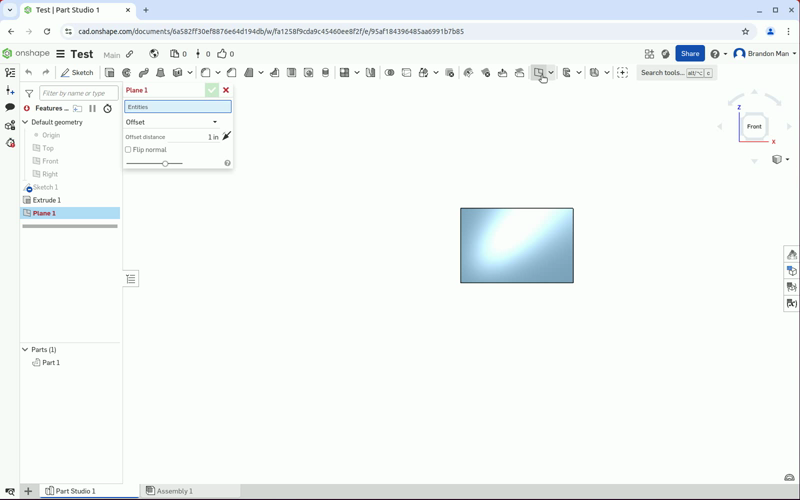
mouse_move(73, 163)
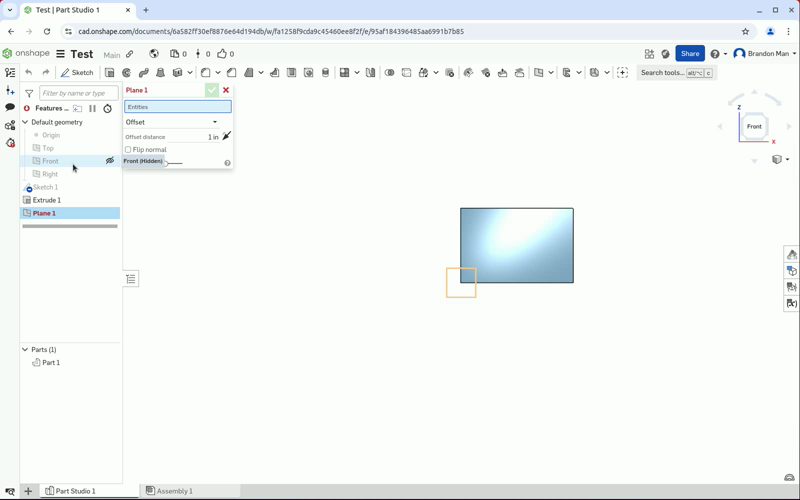
click(73, 163)
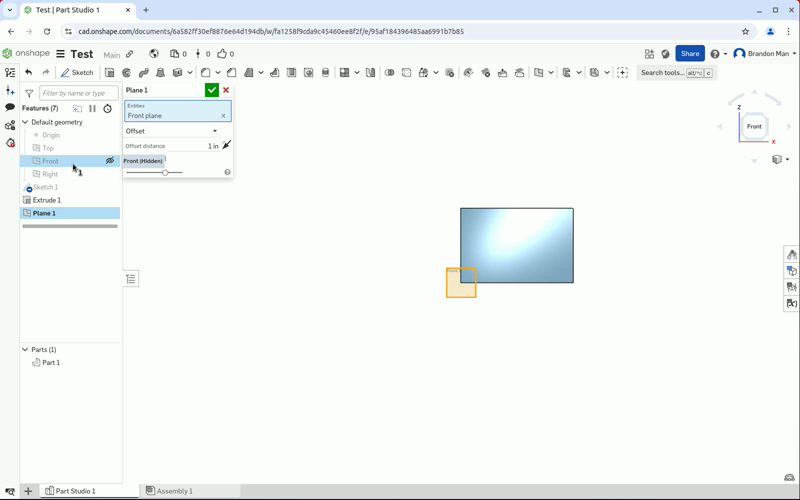
key(tab, 2)
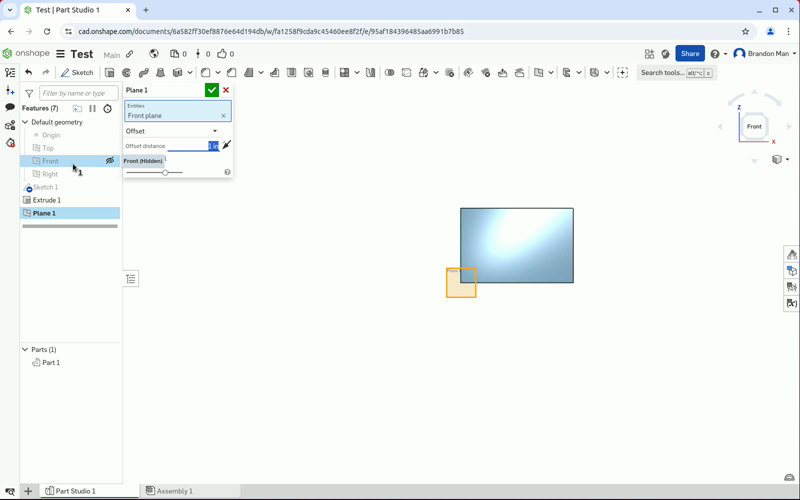
text(15.405)
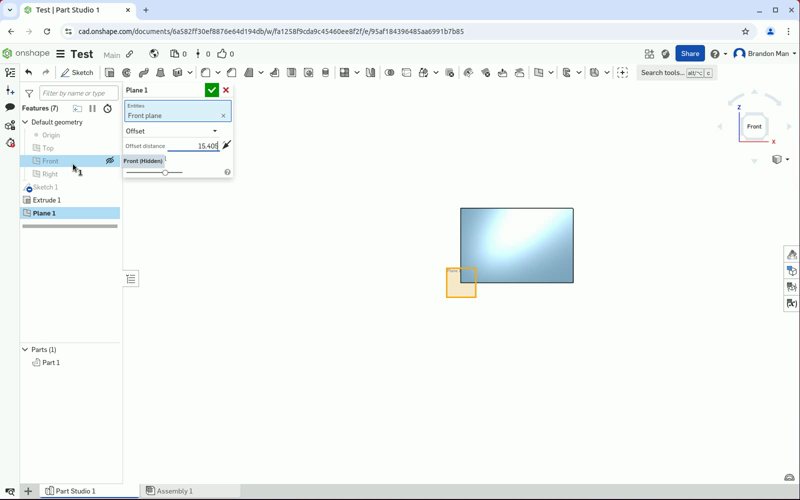
key(enter, 2)
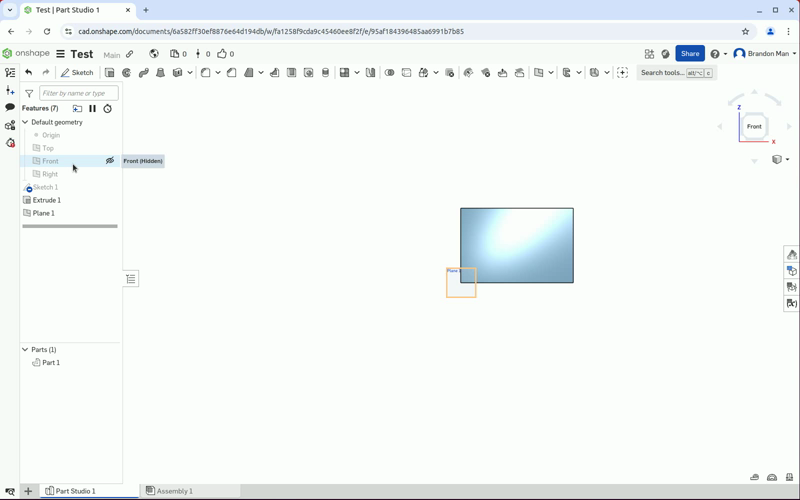
key(shift+s)
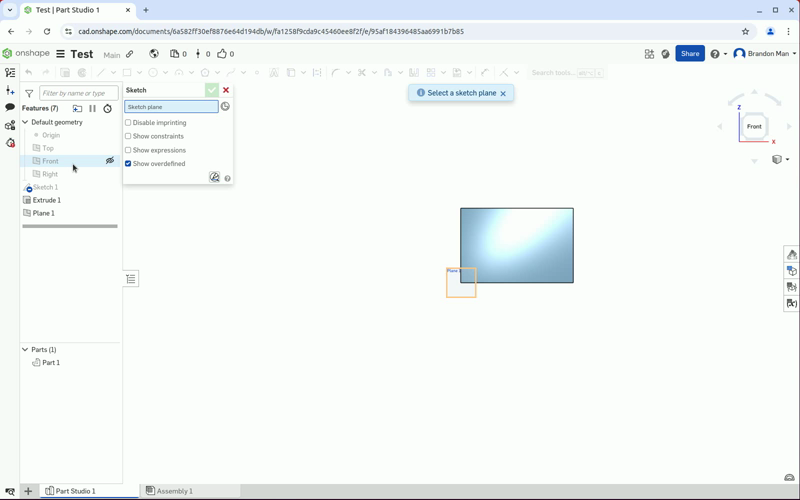
mouse_move(73, 215)
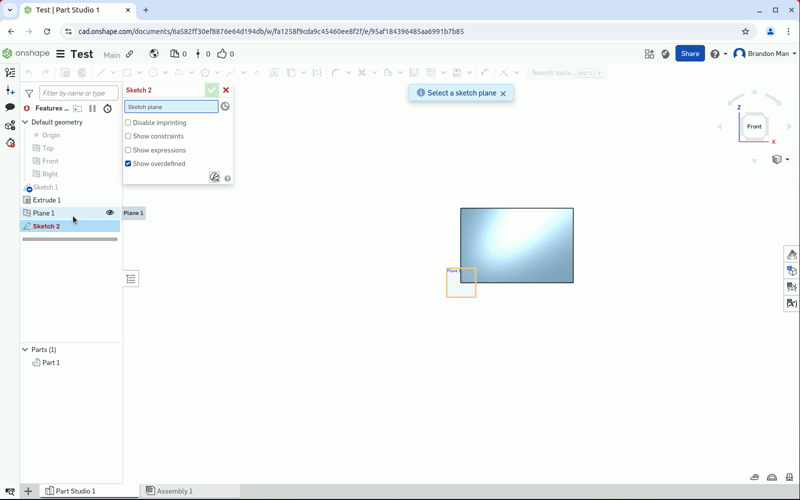
click(73, 215)
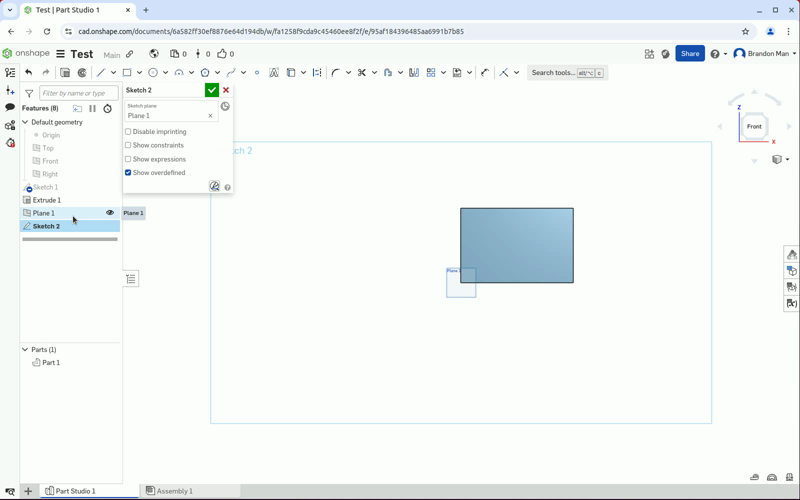
mouse_move(73, 352)
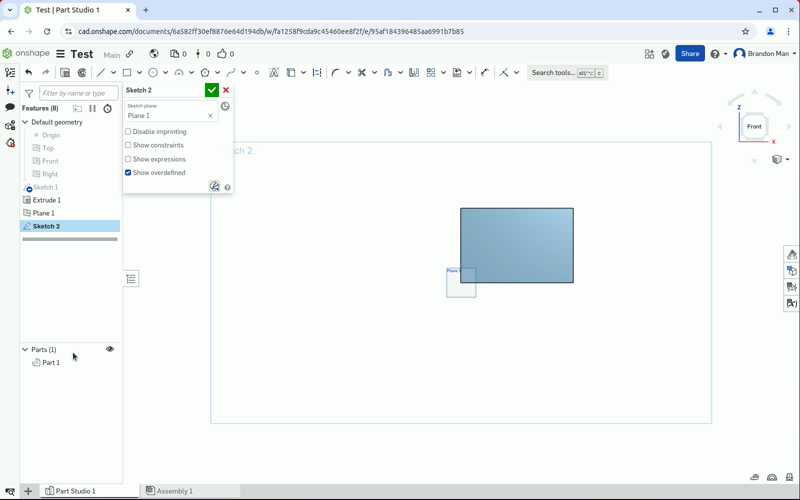
key(y)
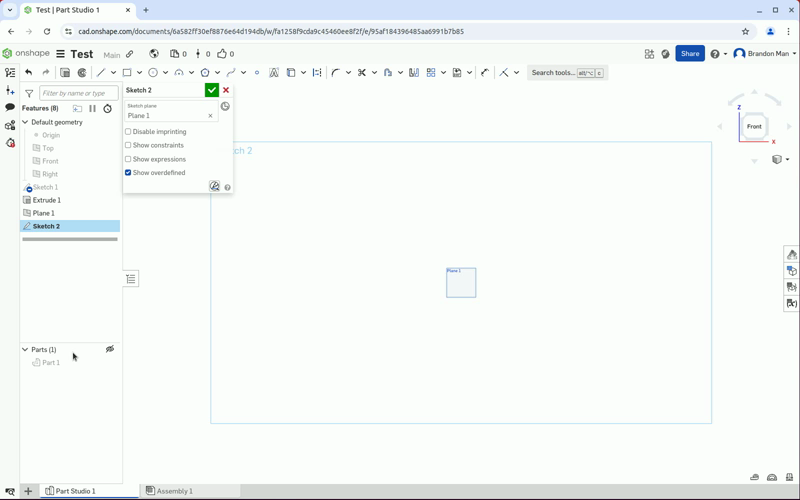
key(l)
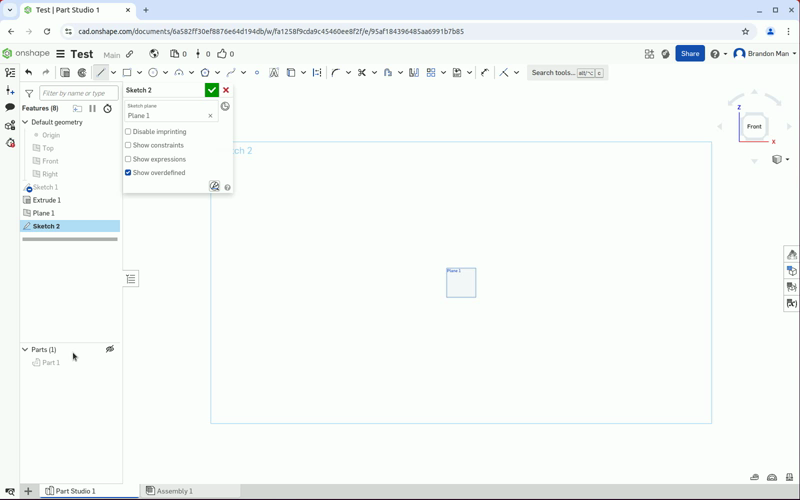
key_down(shift)
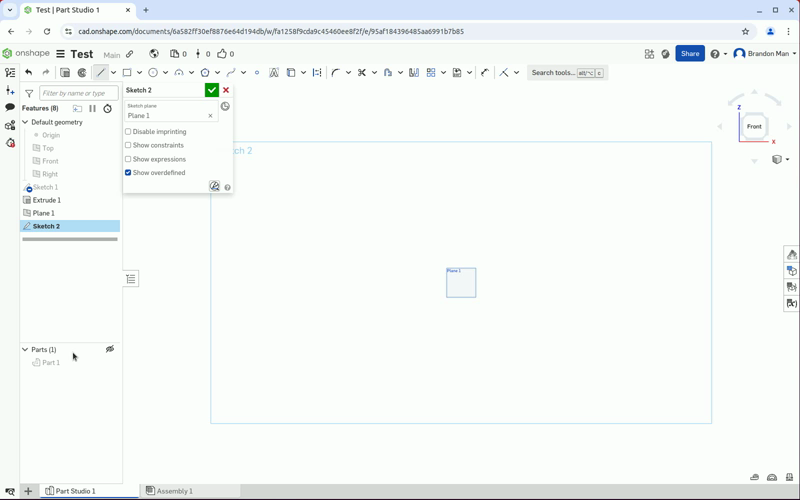
mouse_move(535, 245)
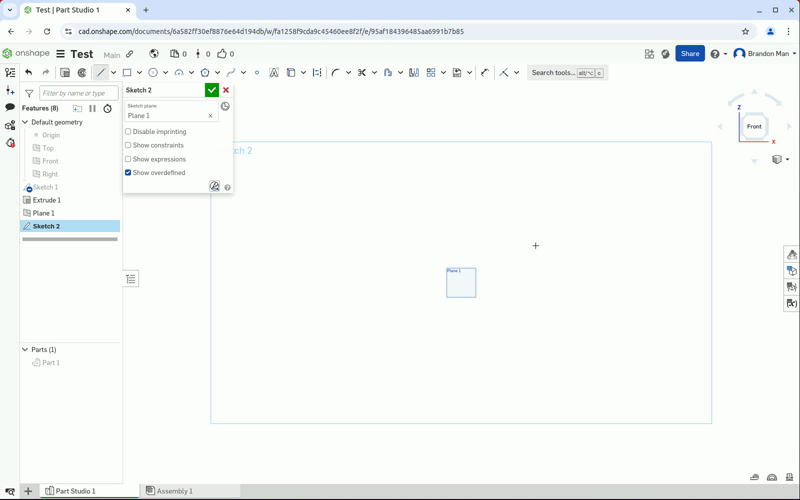
click(535, 245)
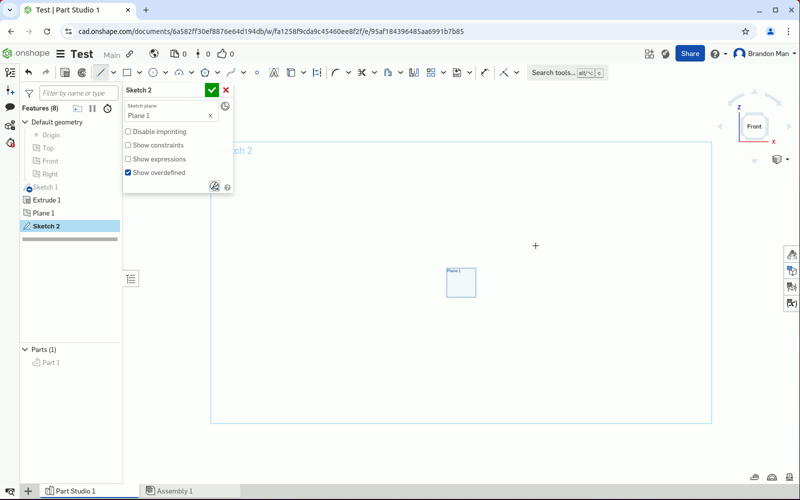
key_up(shift)
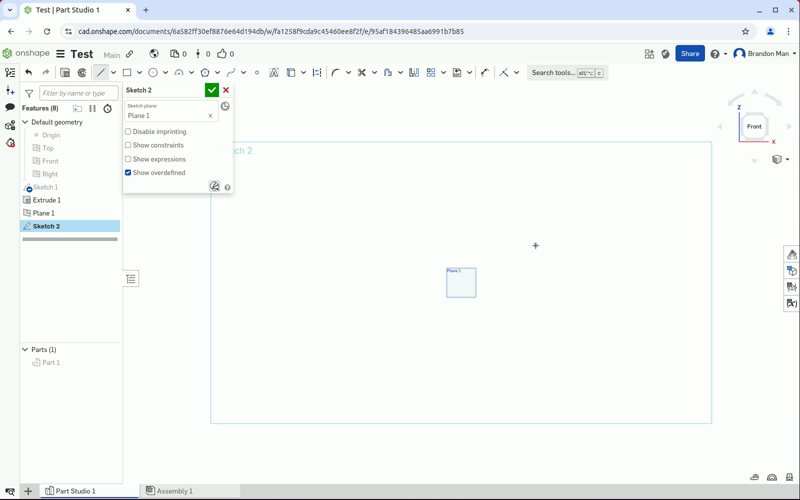
key_down(shift)
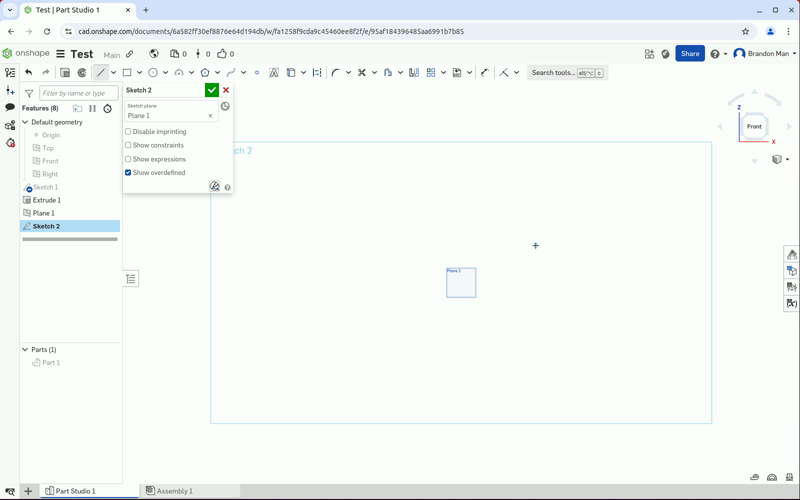
mouse_move(565, 245)
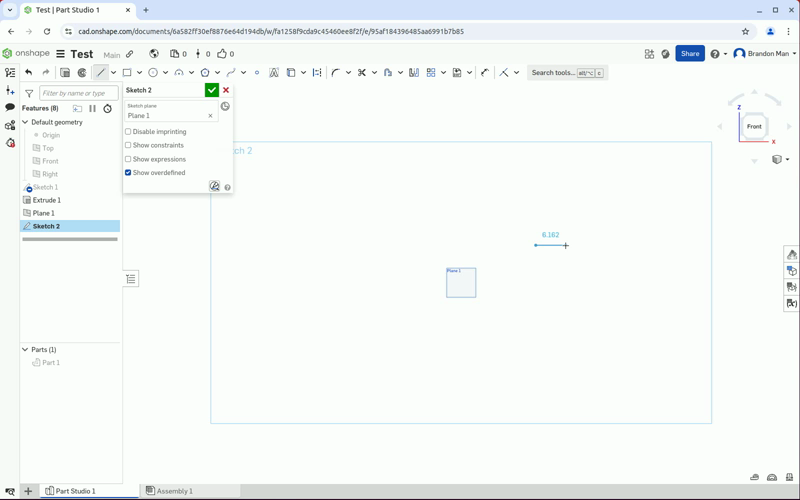
mouse_move(574, 245)
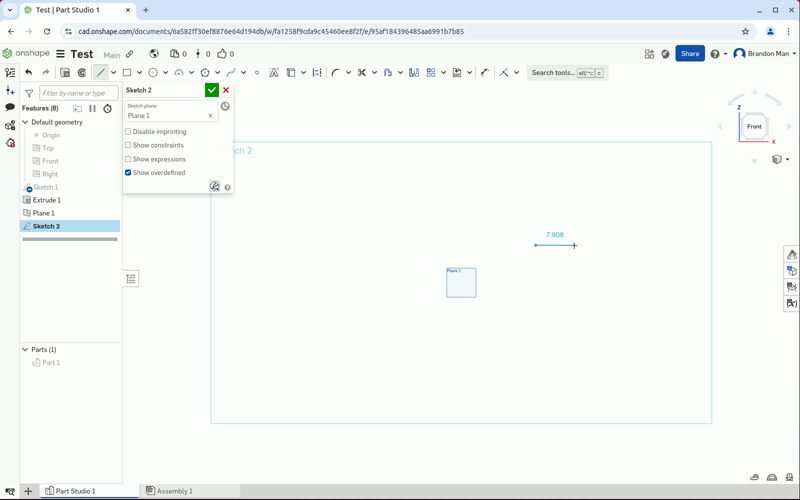
click(574, 245)
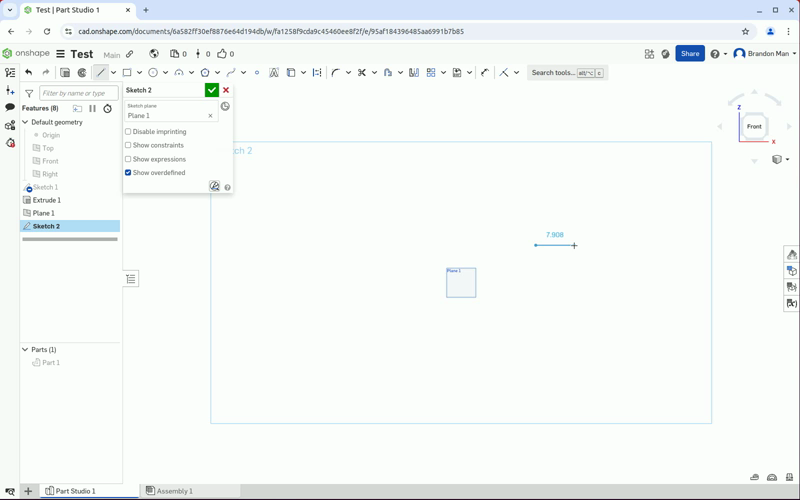
key_up(shift)
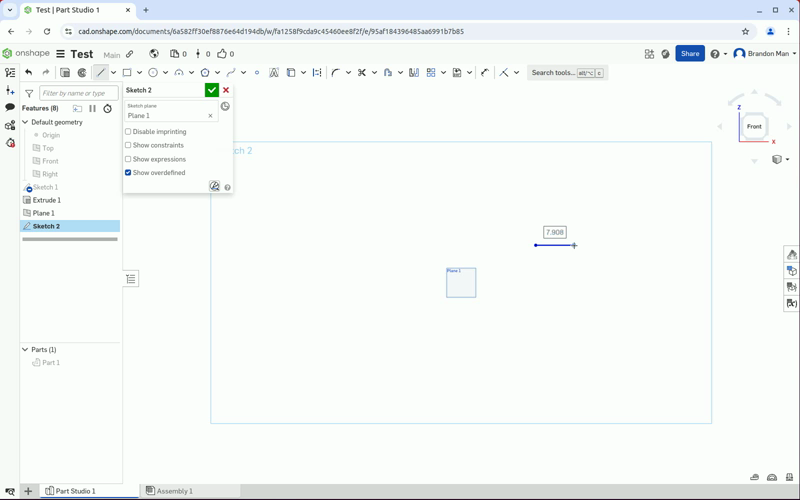
key_down(shift)
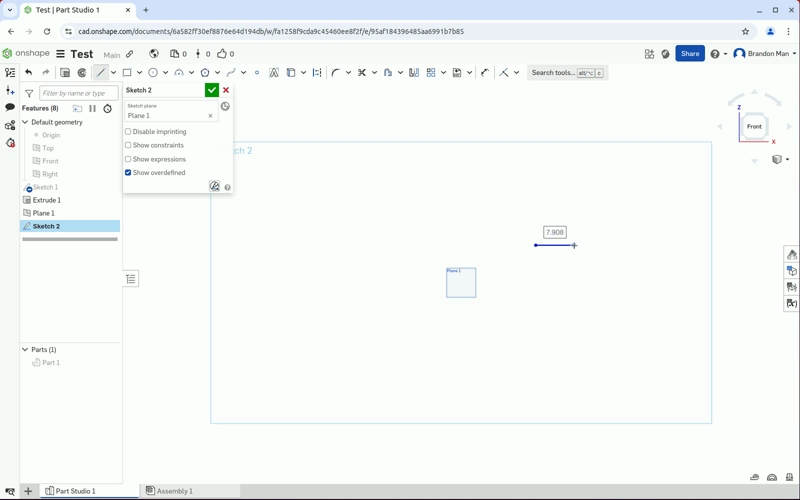
mouse_move(589, 245)
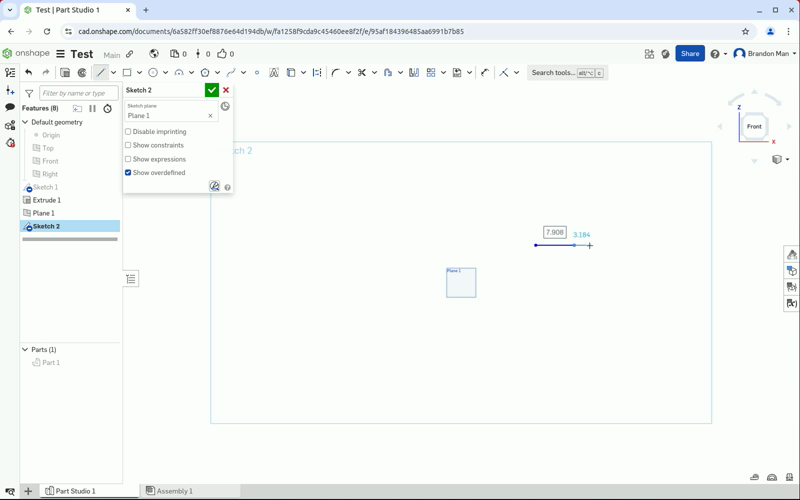
mouse_move(574, 207)
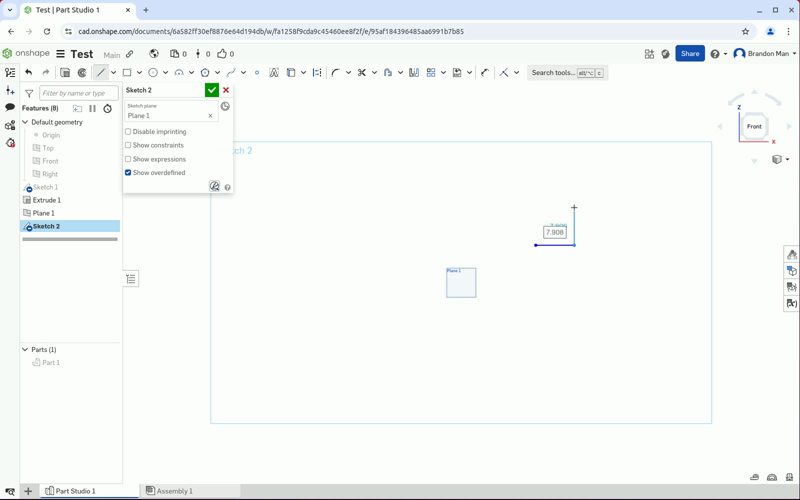
click(574, 207)
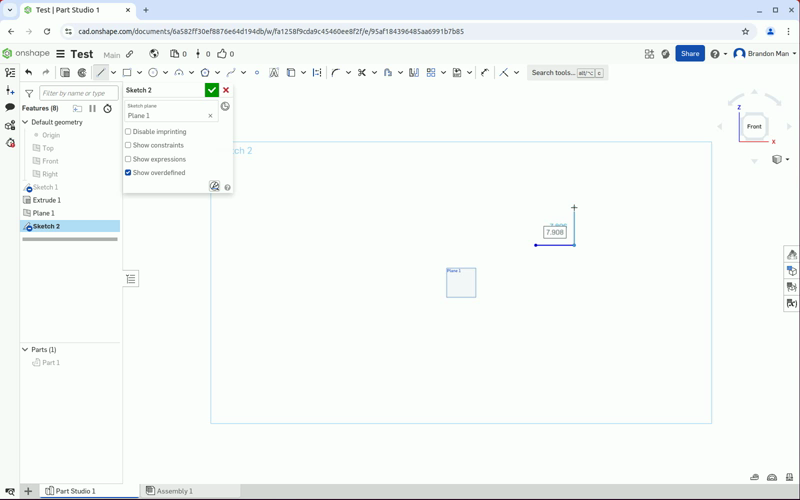
key_up(shift)
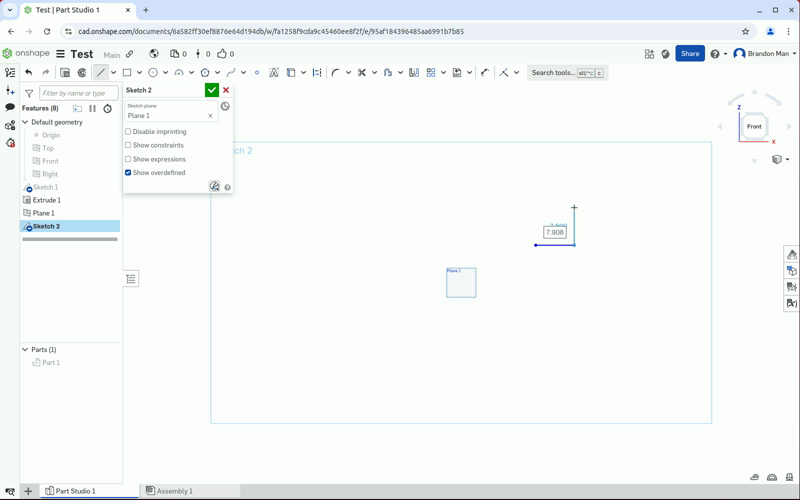
key_down(shift)
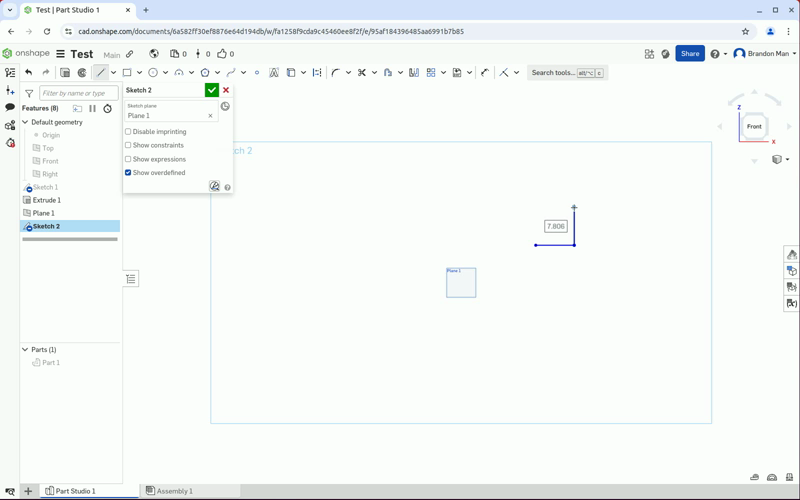
mouse_move(589, 207)
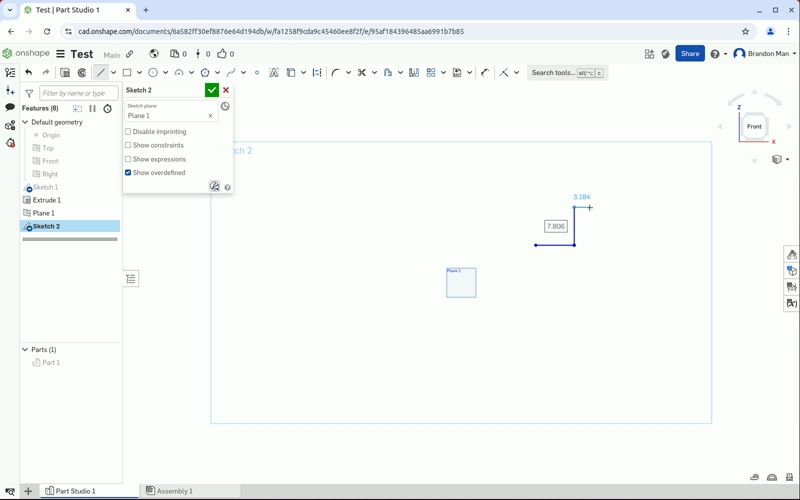
mouse_move(535, 207)
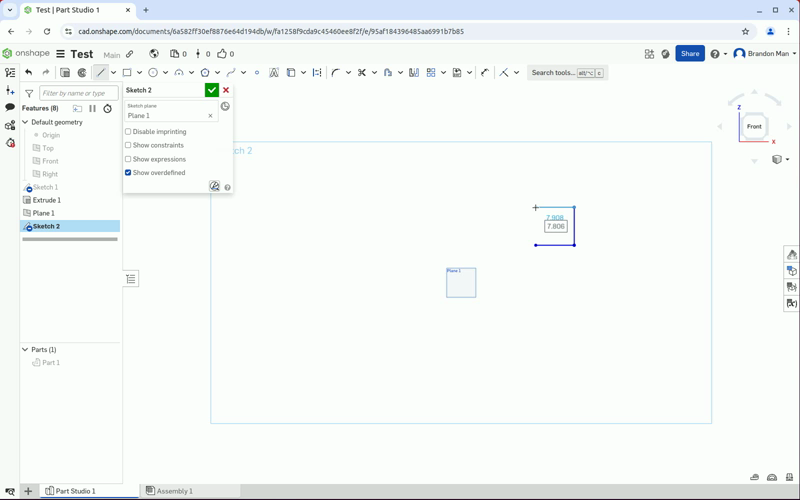
click(535, 207)
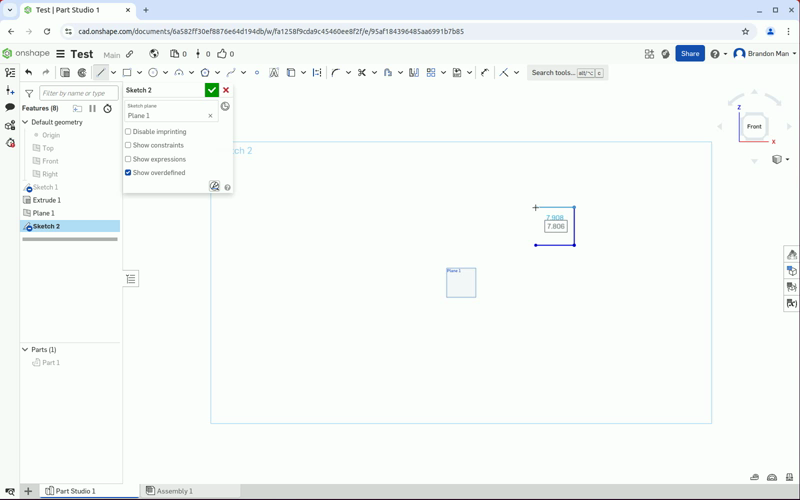
key_up(shift)
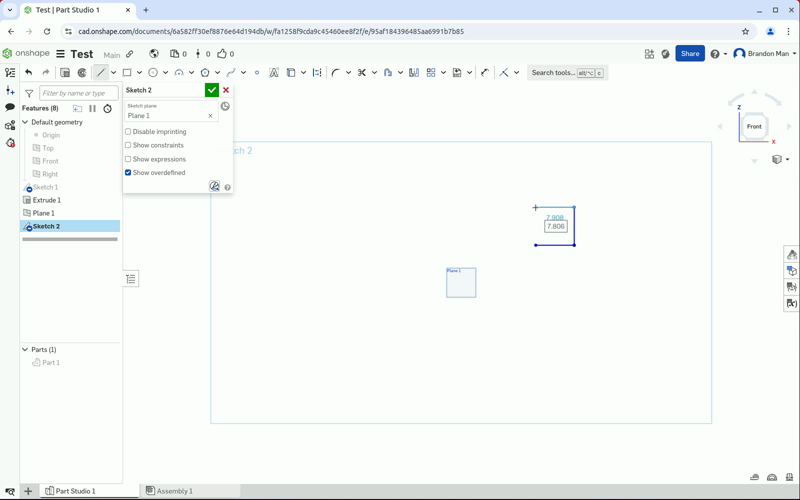
mouse_move(565, 207)
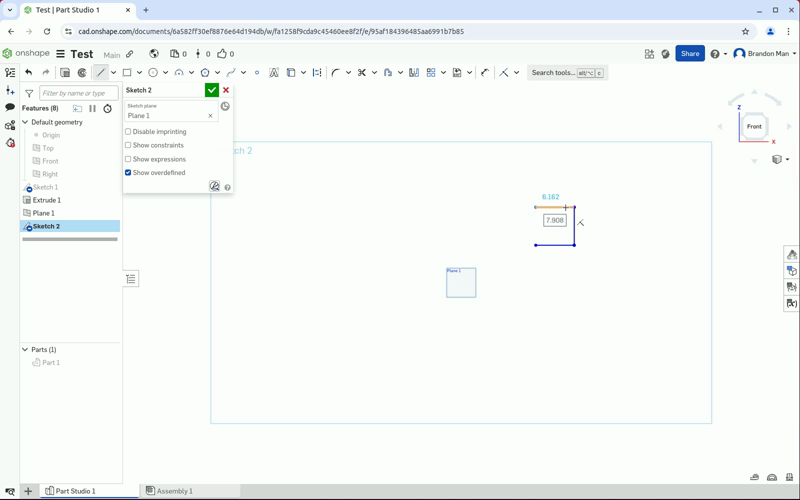
key_down(shift)
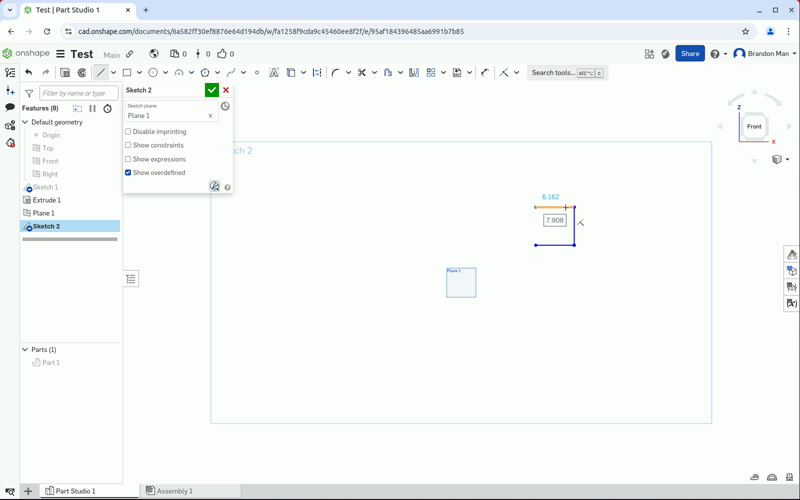
mouse_move(535, 245)
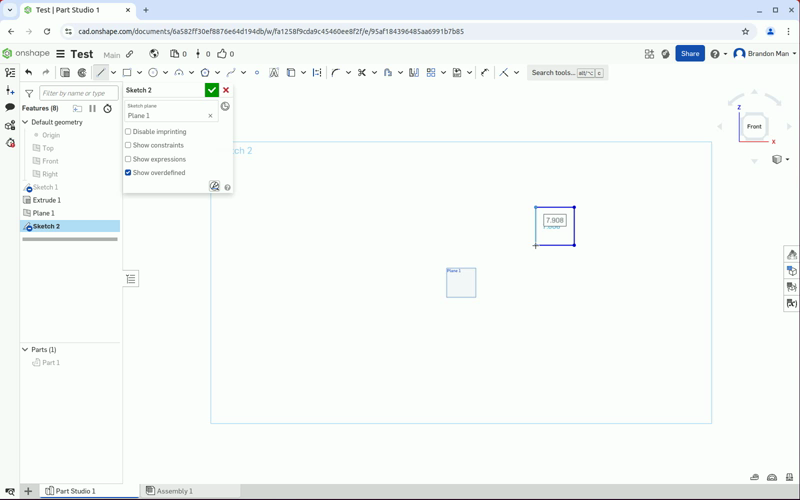
key_up(shift)
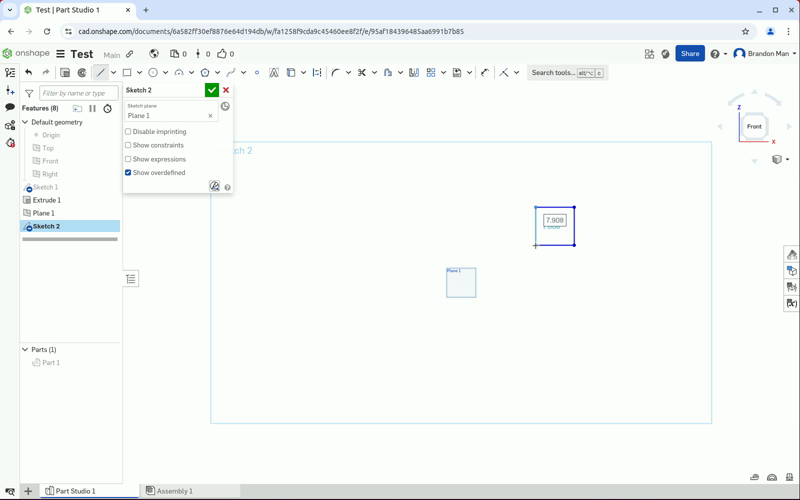
click(535, 245)
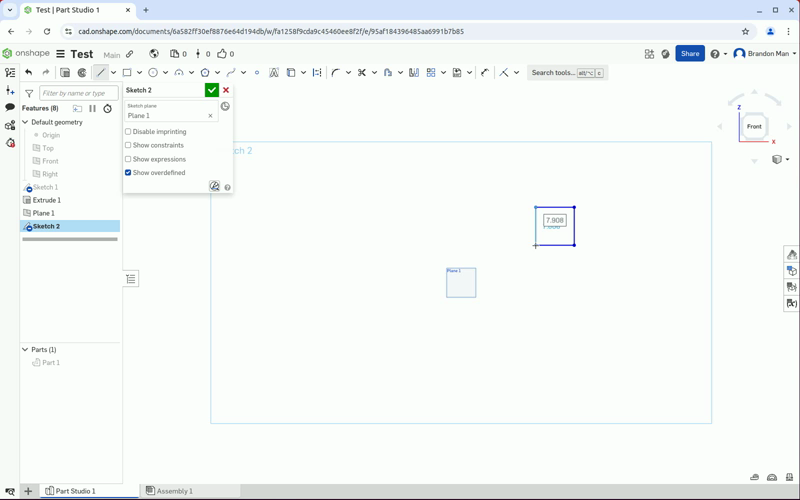
key(esc)
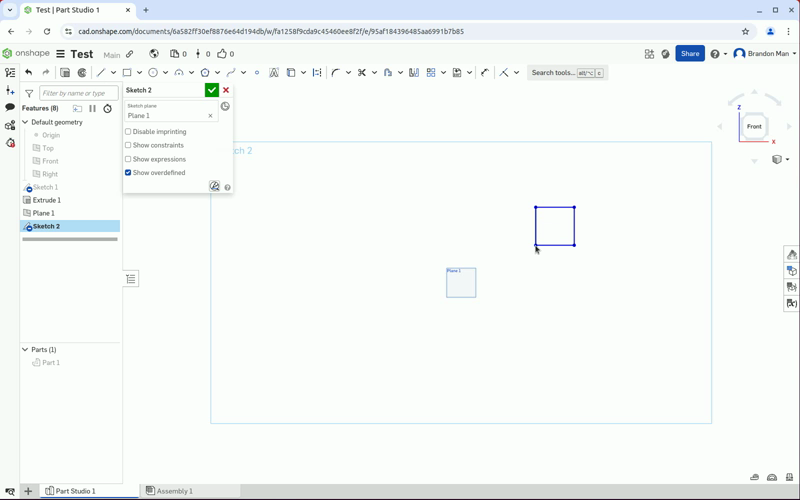
mouse_move(539, 209)
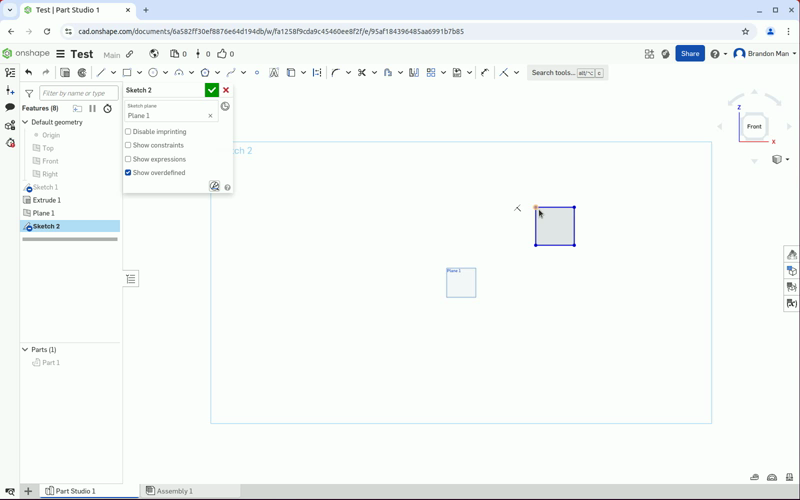
scroll(6)
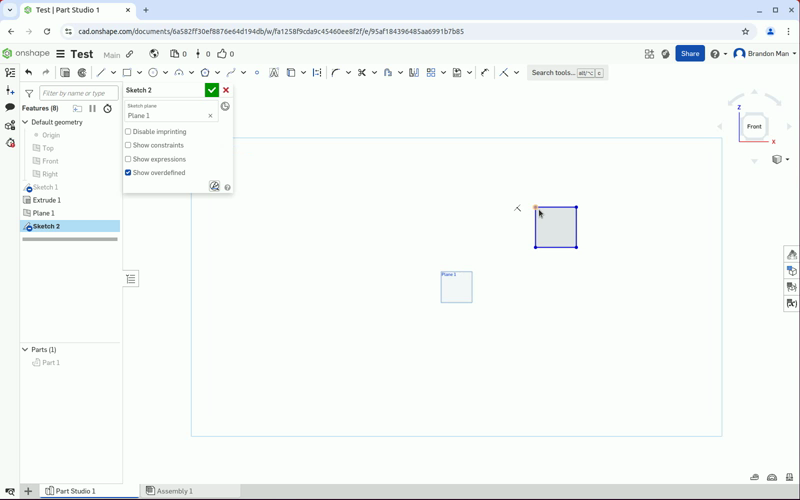
scroll(6)
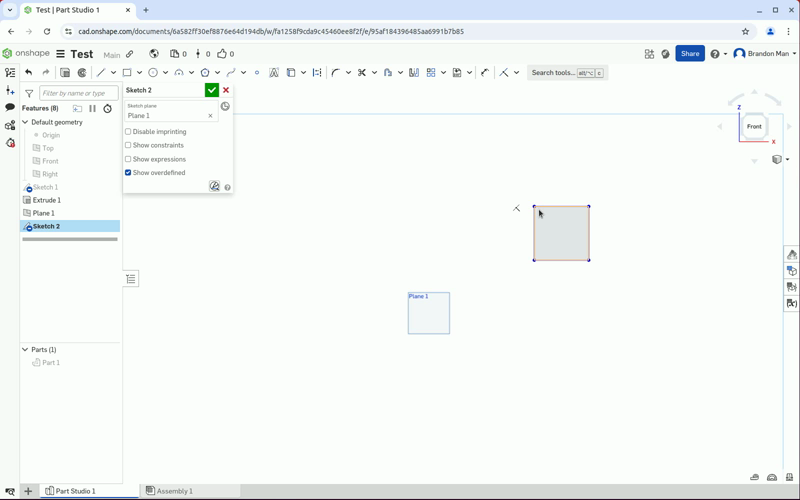
scroll(6)
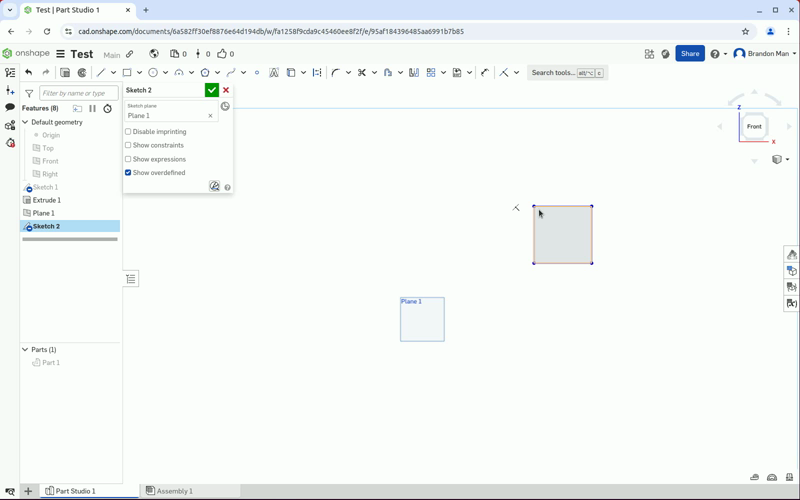
scroll(6)
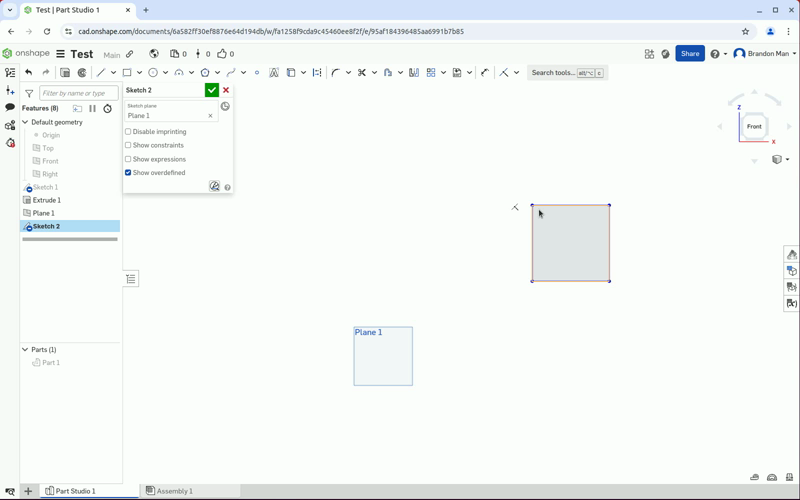
scroll(6)
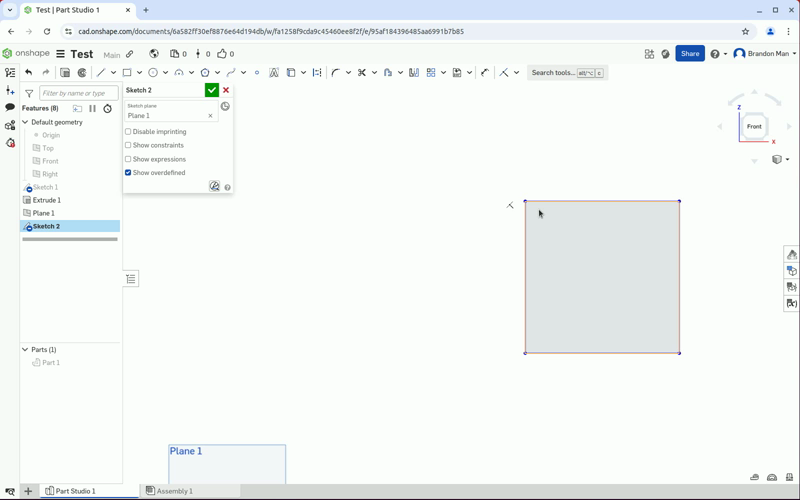
scroll(6)
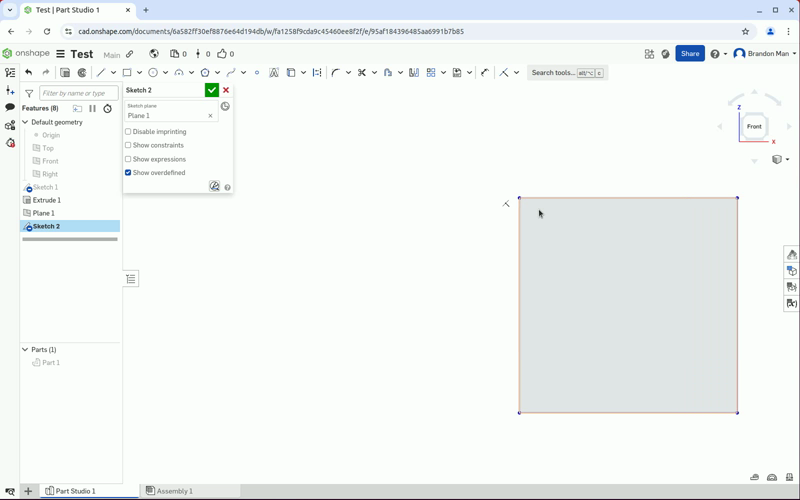
scroll(6)
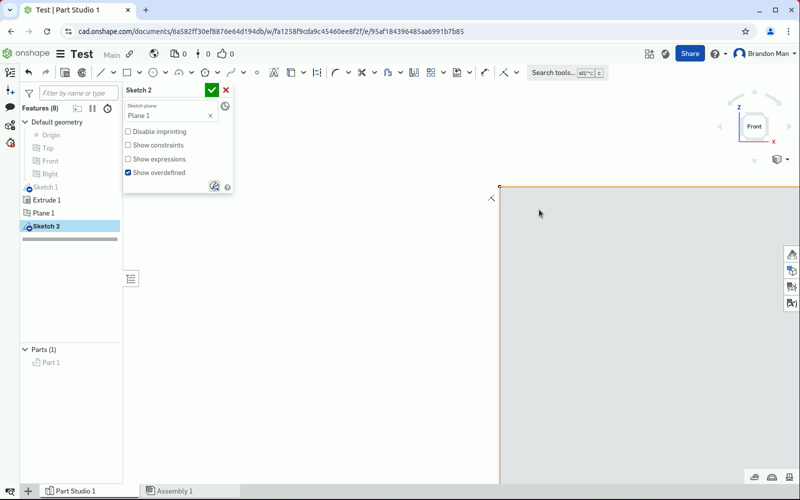
click(539, 209)
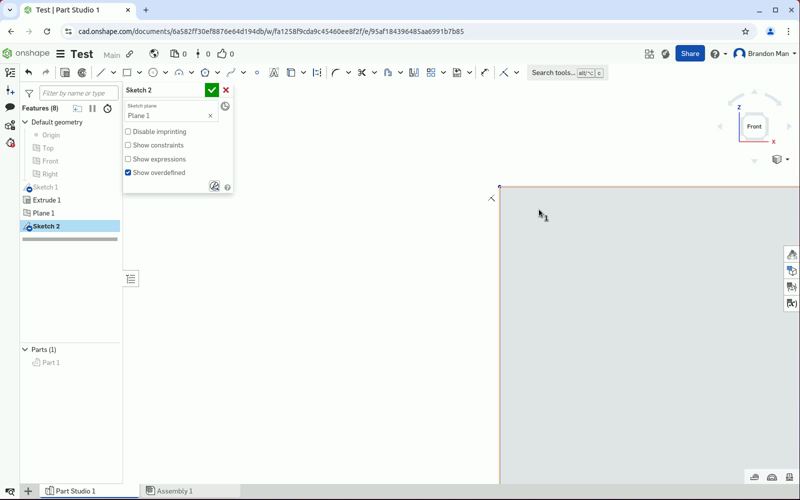
scroll(-6)
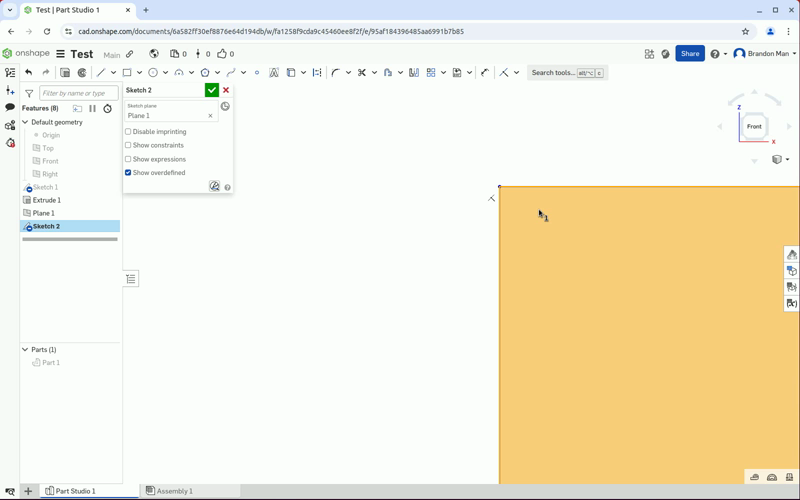
scroll(-6)
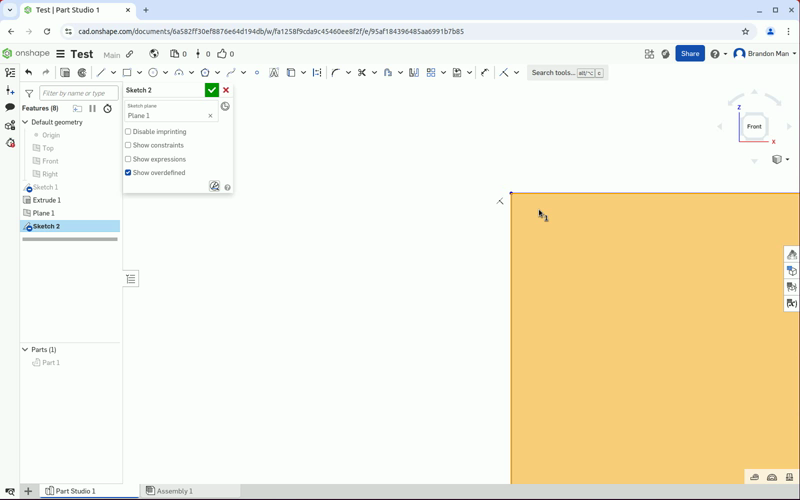
scroll(-6)
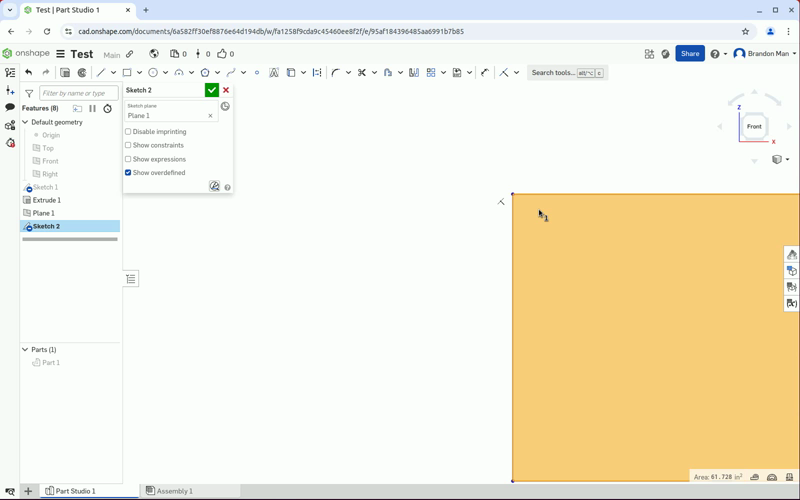
scroll(-6)
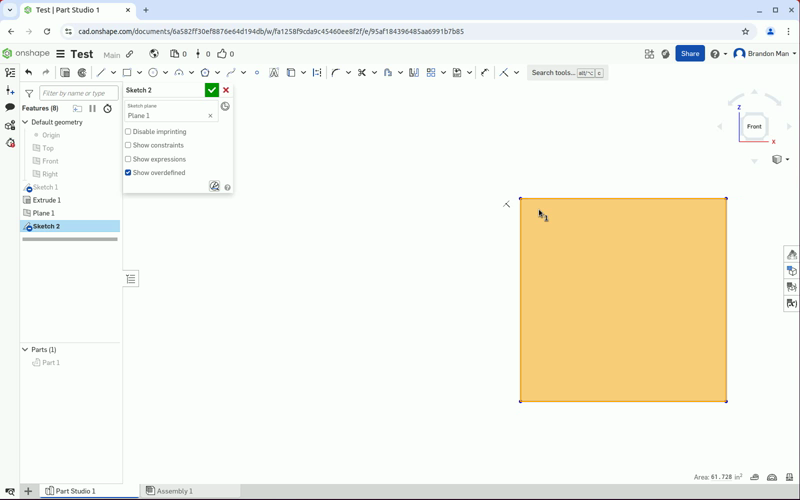
scroll(-6)
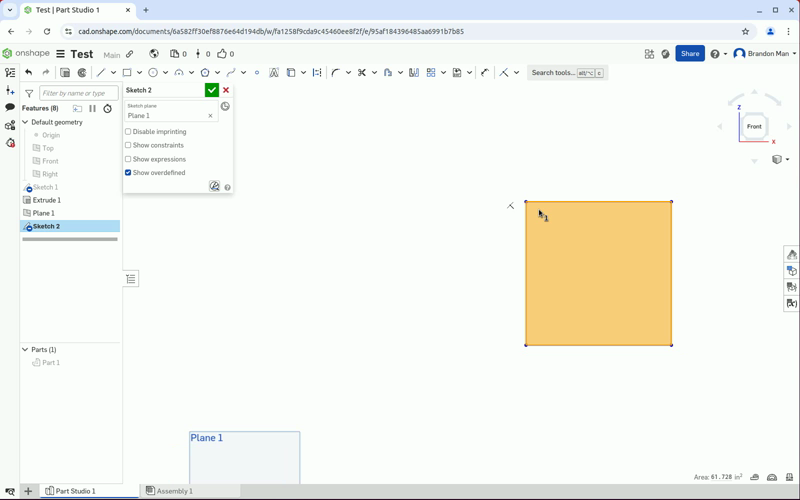
scroll(-6)
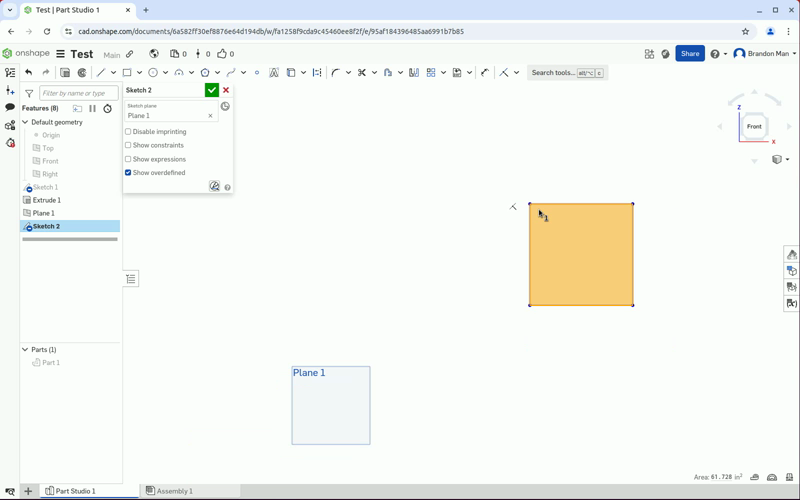
scroll(-6)
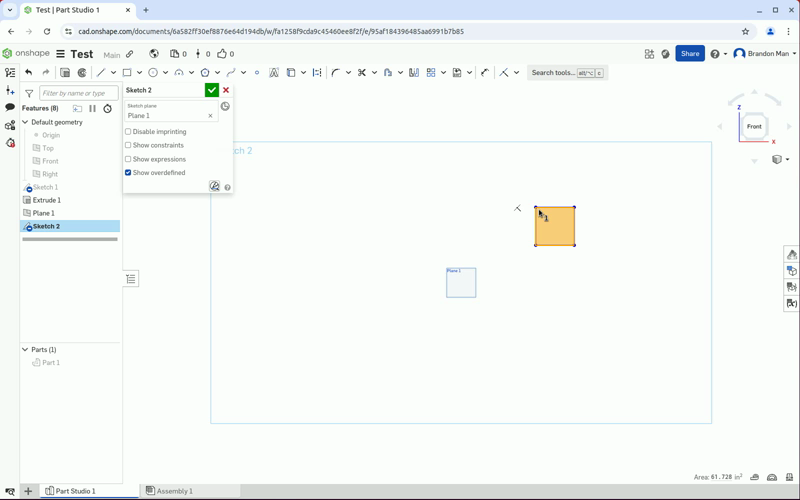
mouse_move(73, 352)
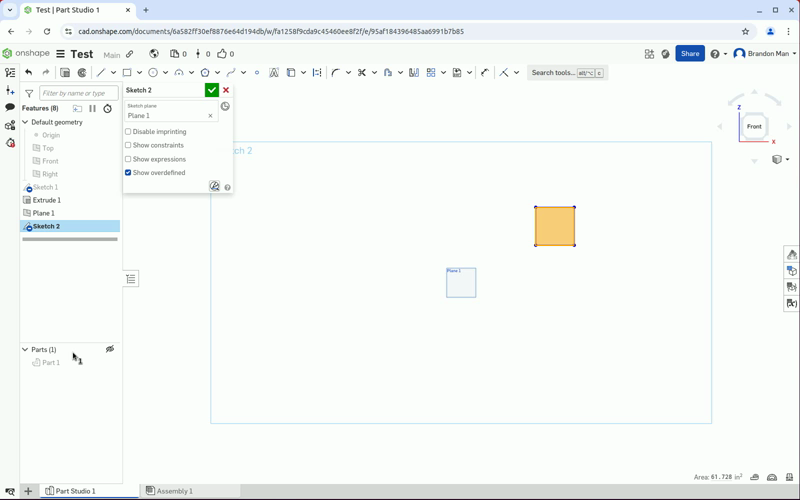
key(shift+y)
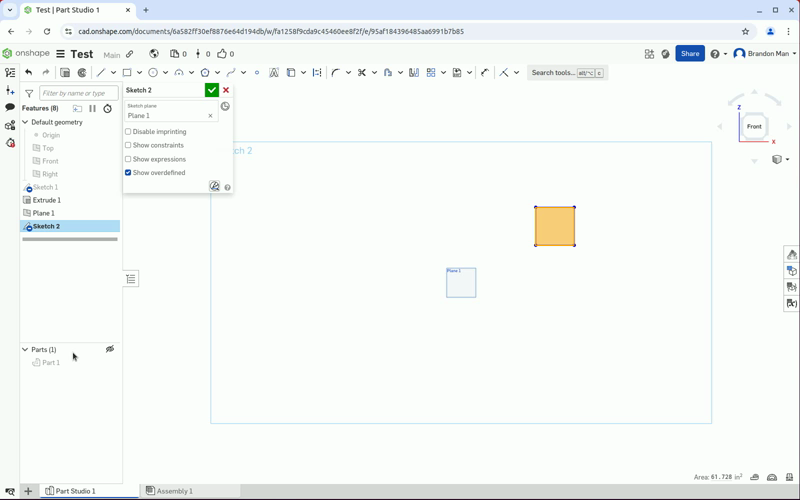
key(shift+e)
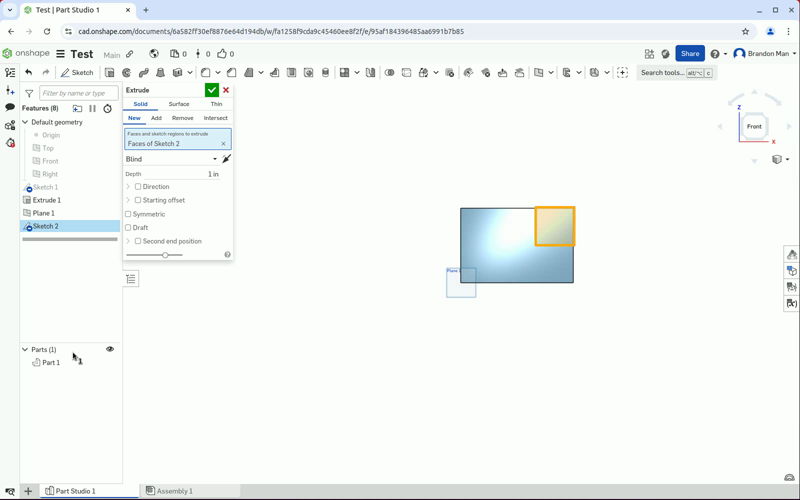
mouse_move(143, 106)
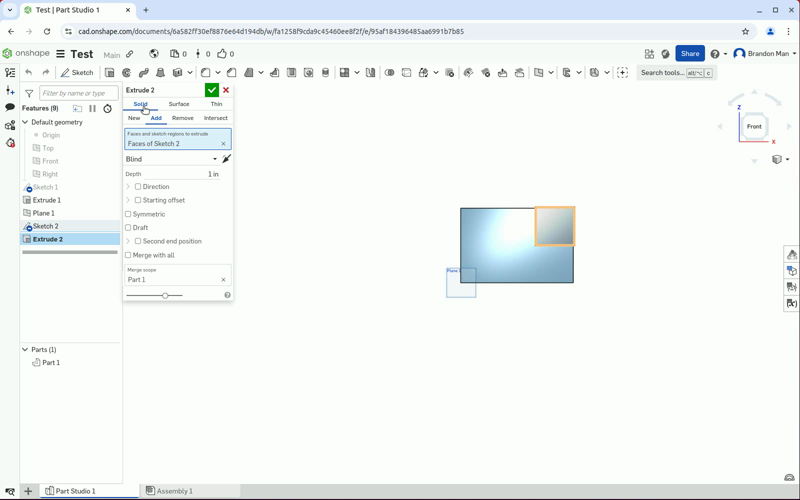
click(143, 106)
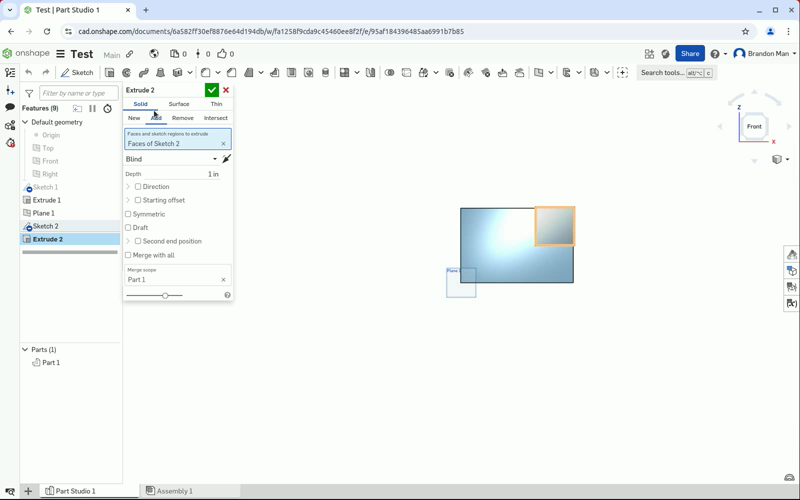
mouse_move(186, 120)
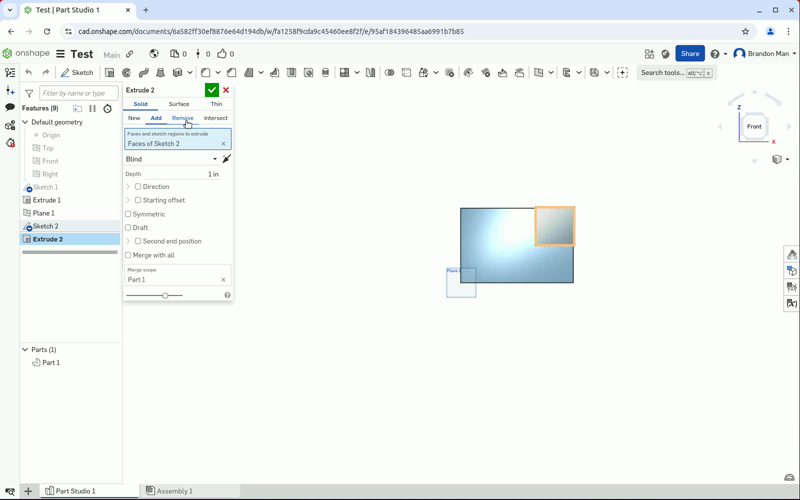
click(186, 120)
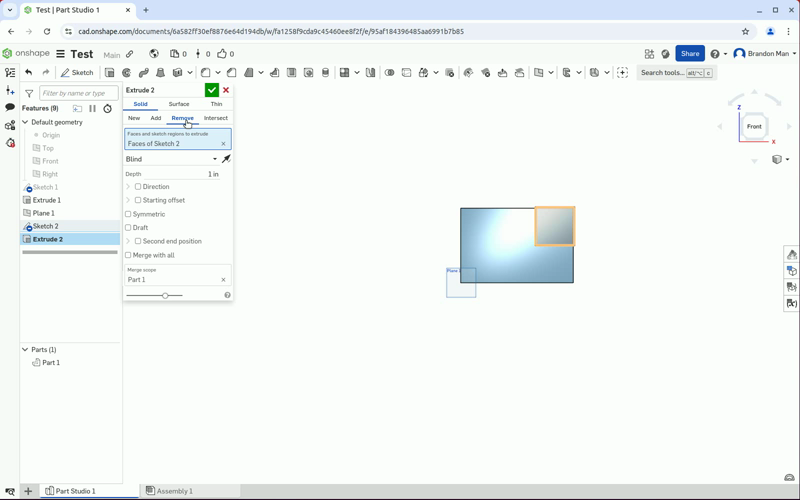
key(tab, 4)
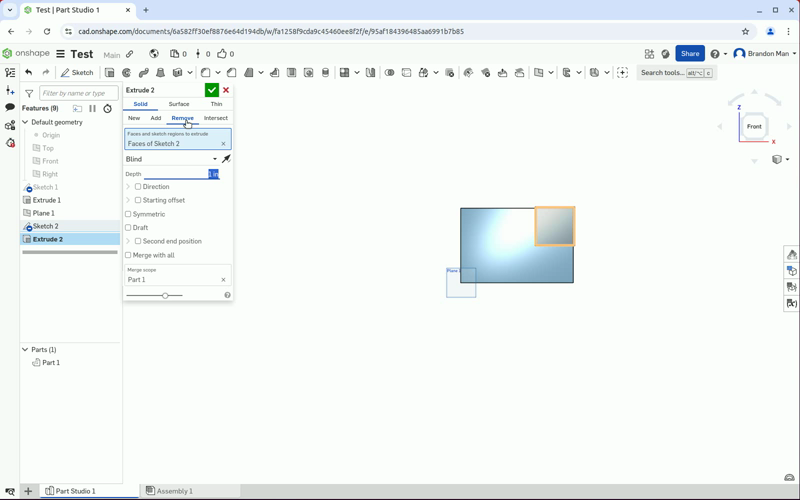
text(15.405)
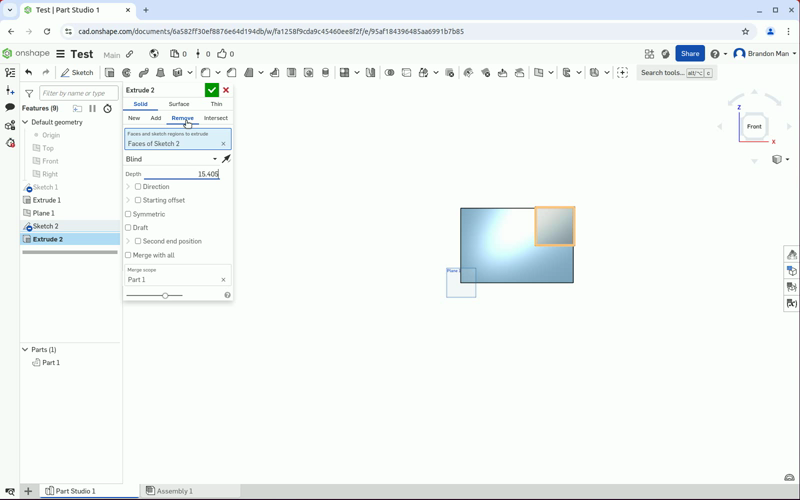
key(tab, 6)
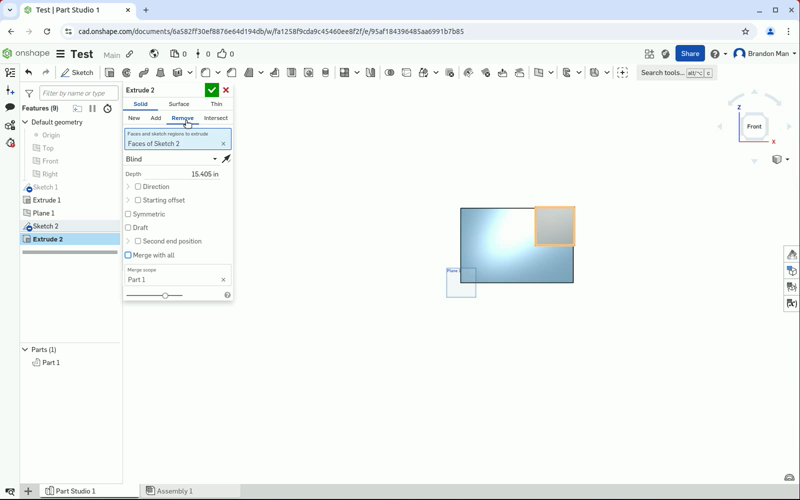
key(space)
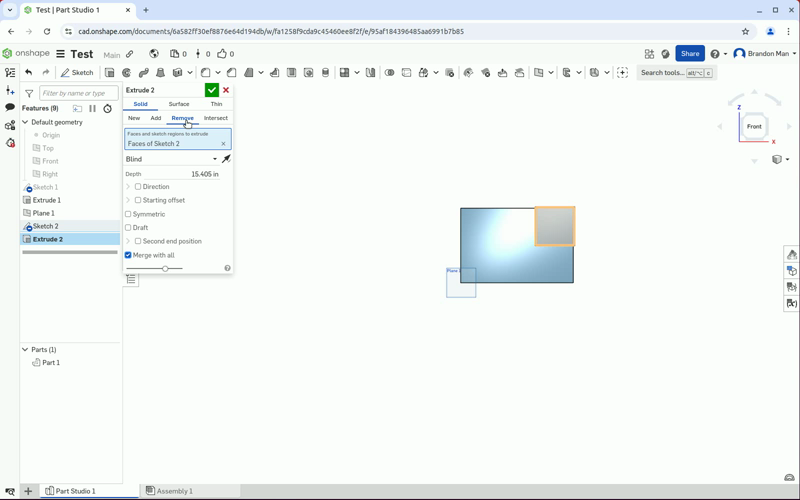
key(enter)
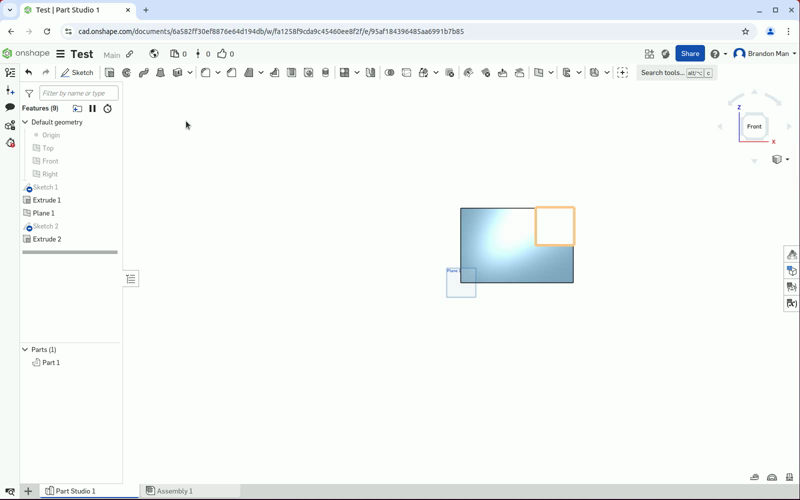
key(shift+h)
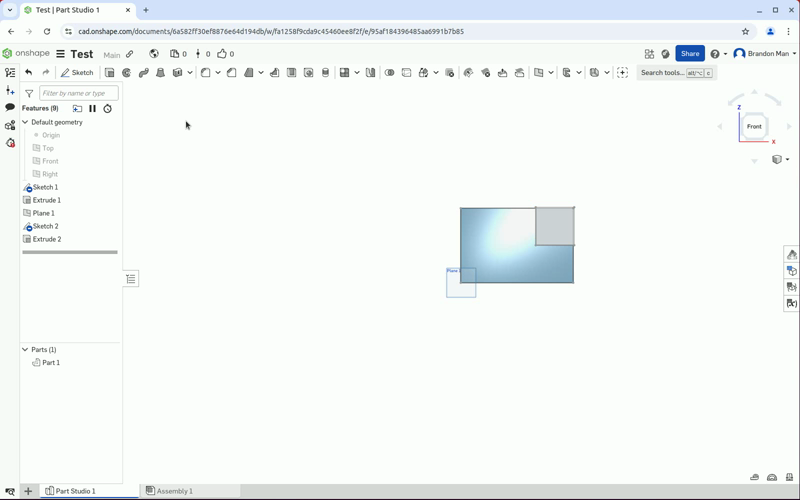
key(shift+h)
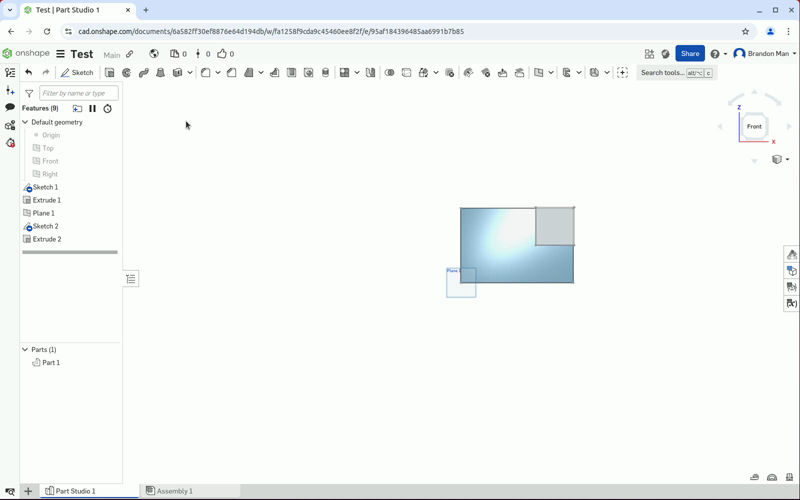
key(shift+7)
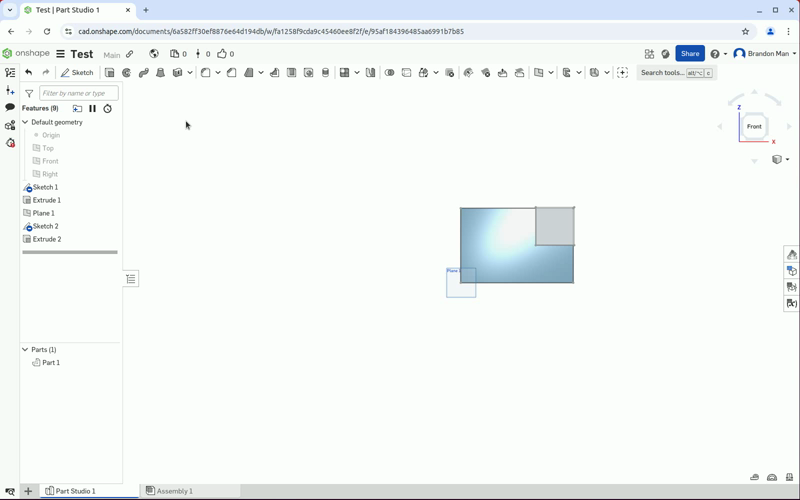
key(left, 2)
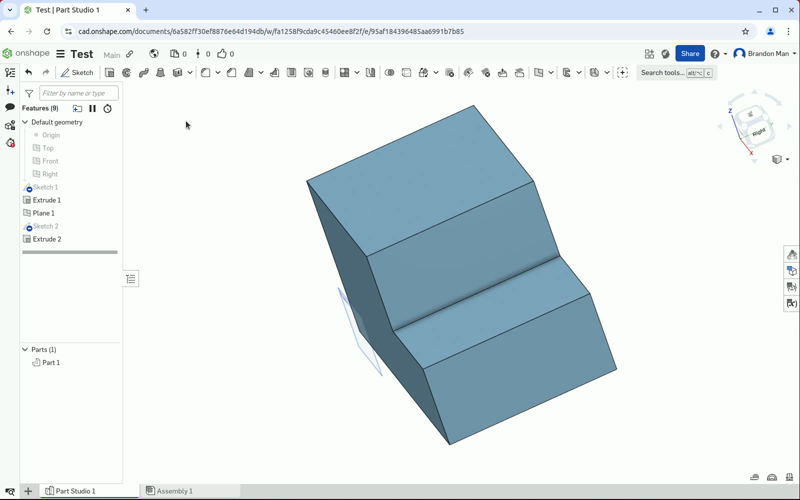
key(down, 2)
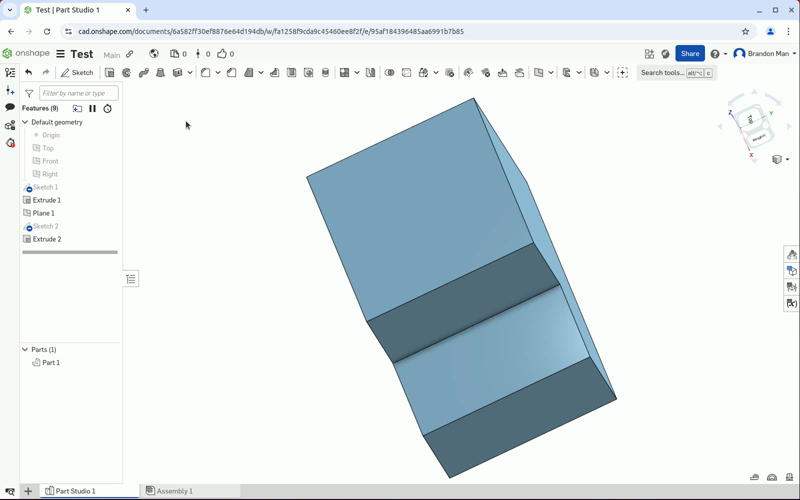
key(up, 2)
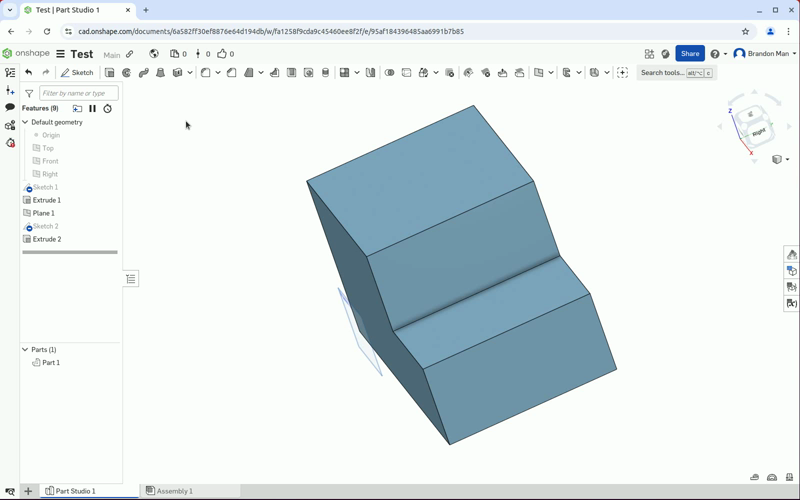
key(right, 2)
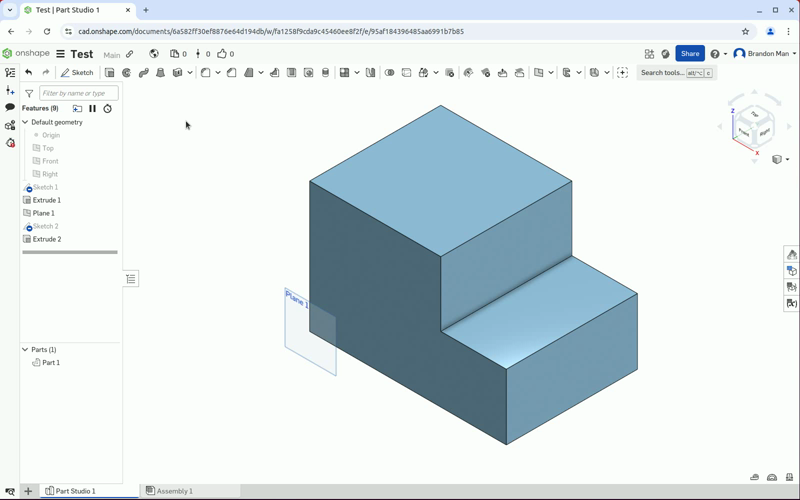
mouse_move(73, 189)
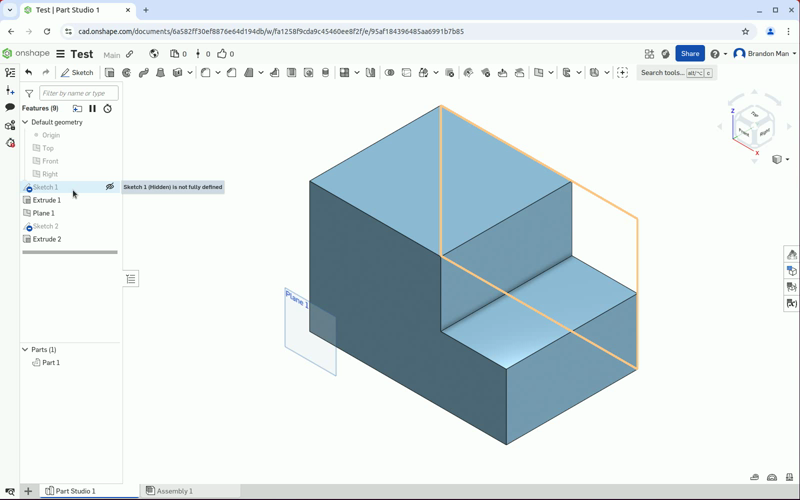
click(73, 189)